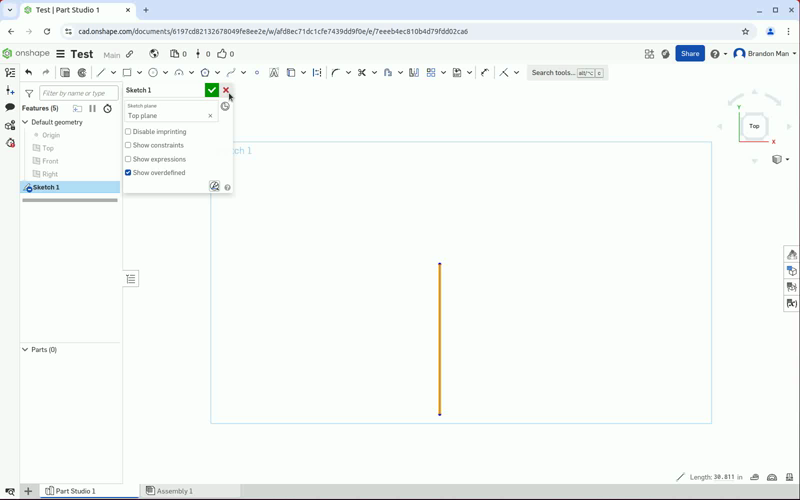
key(shift+h)
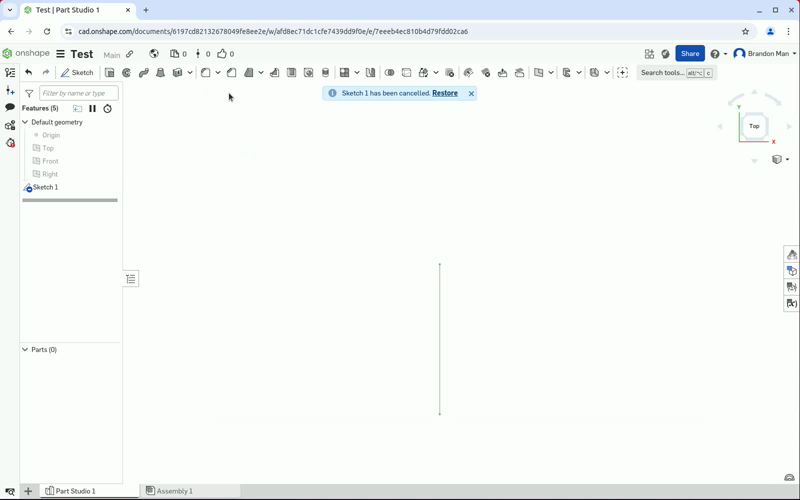
key(shift+s)
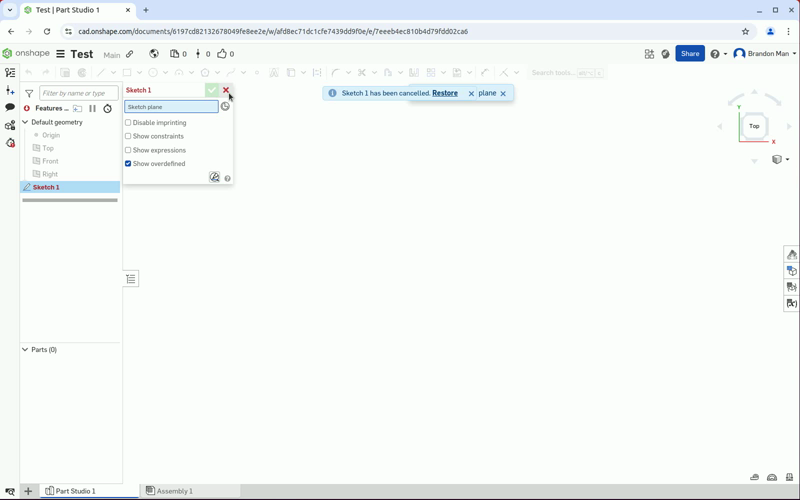
mouse_move(73, 150)
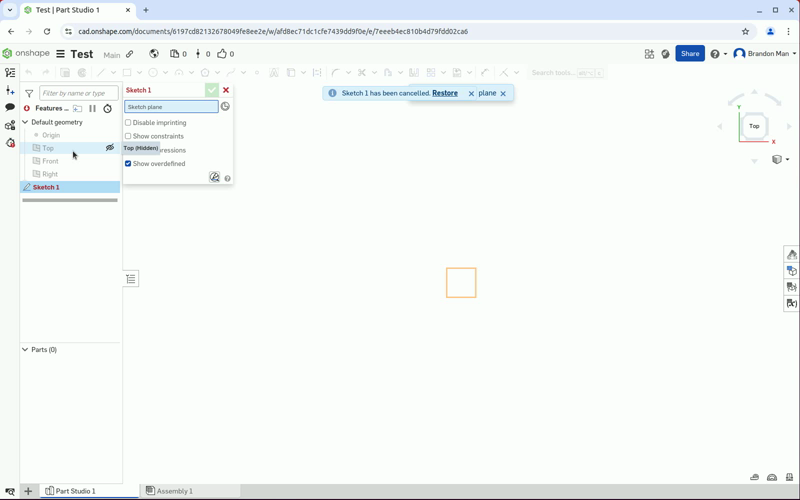
click(73, 150)
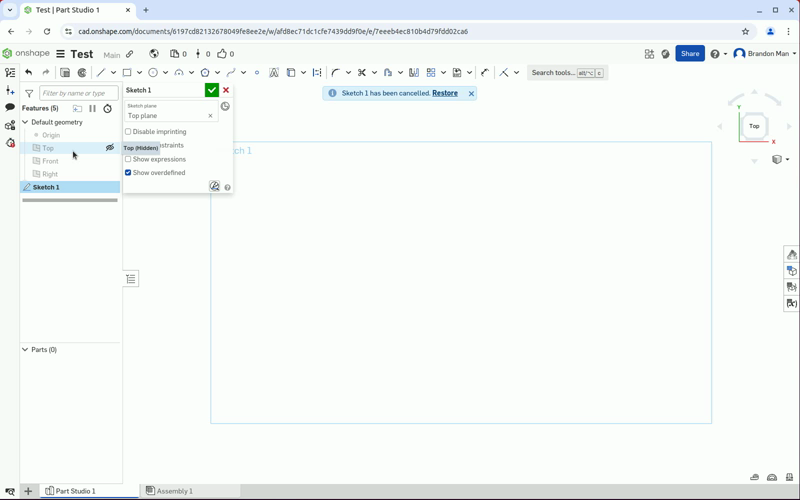
mouse_move(73, 352)
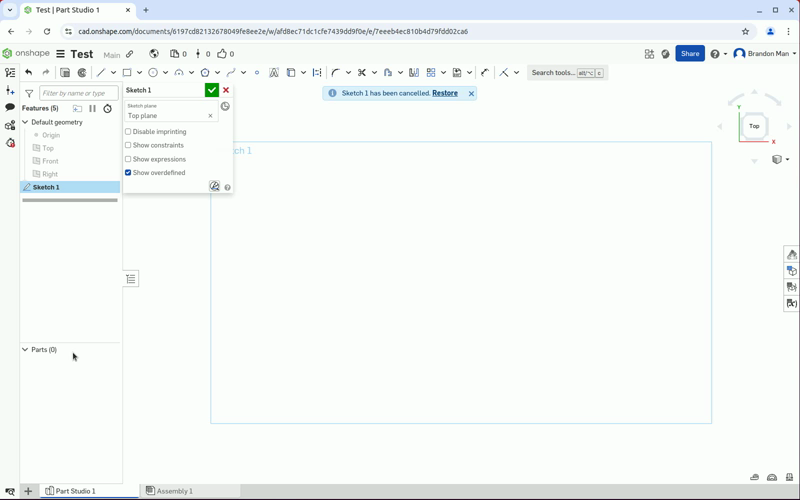
key(y)
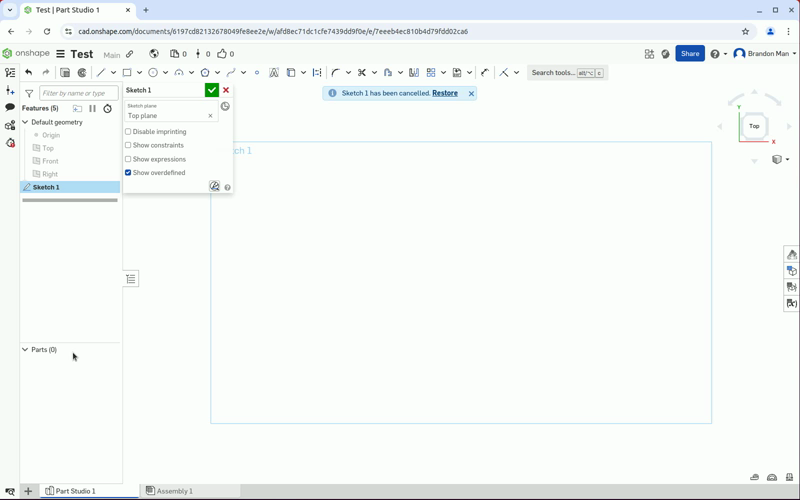
key(l)
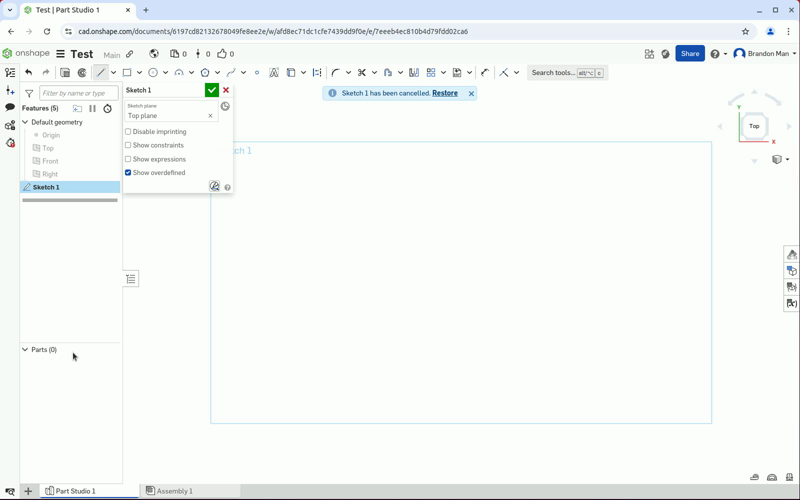
key_down(shift)
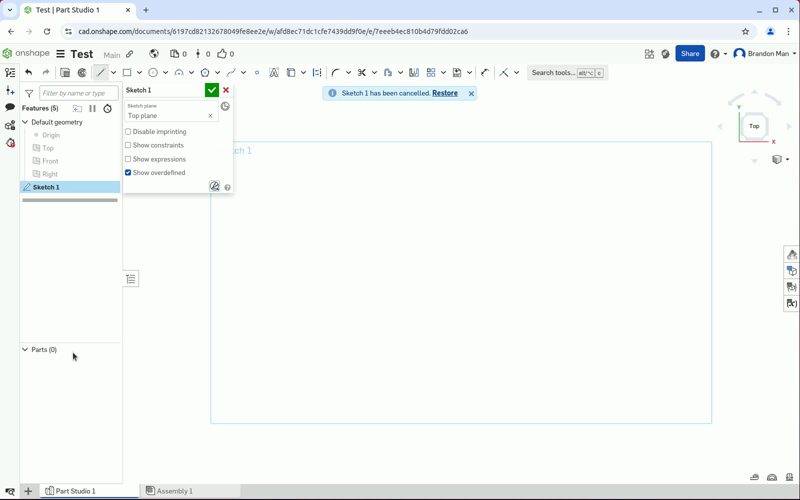
mouse_move(348, 282)
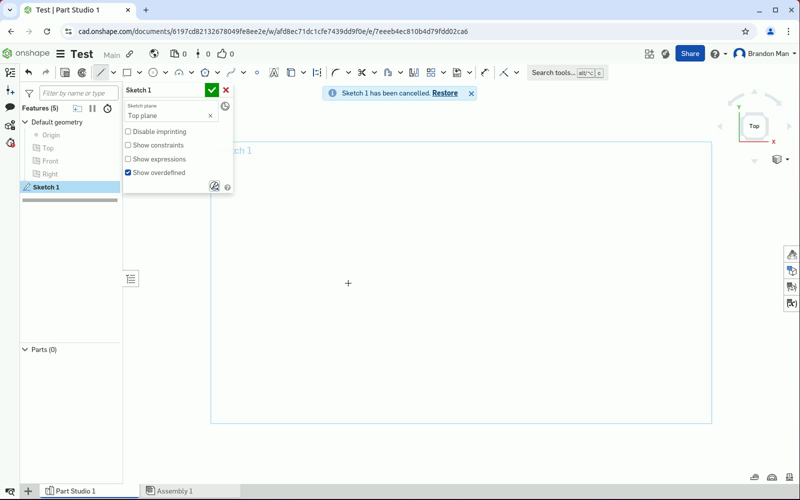
click(348, 282)
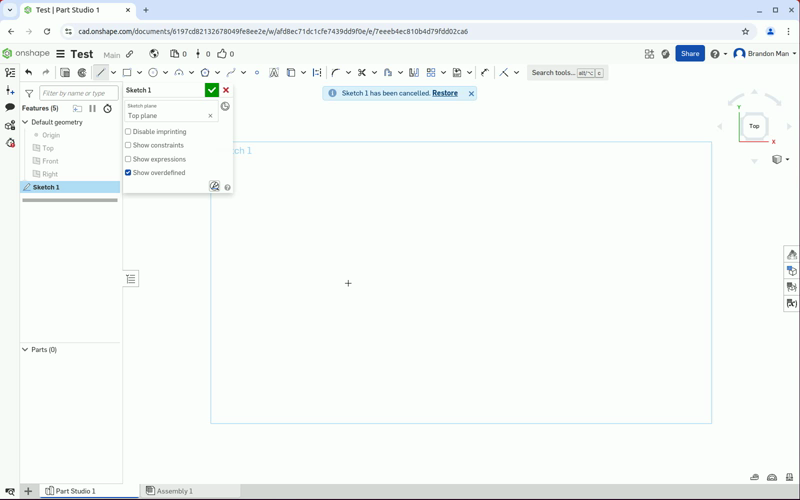
key_up(shift)
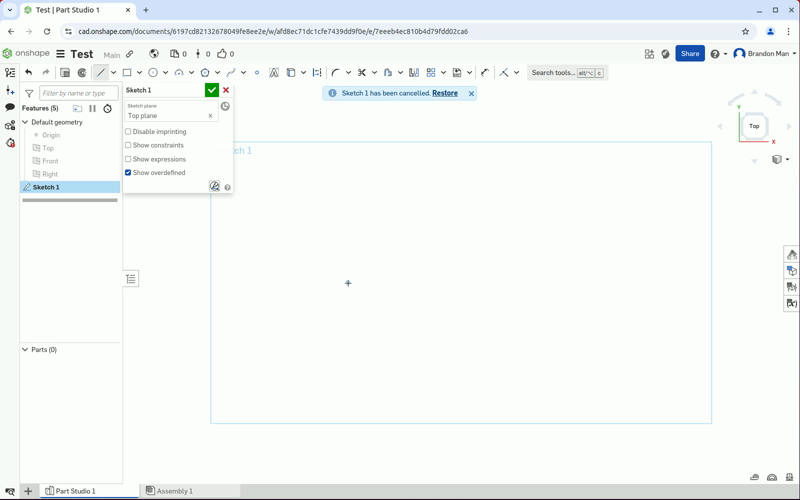
key_down(shift)
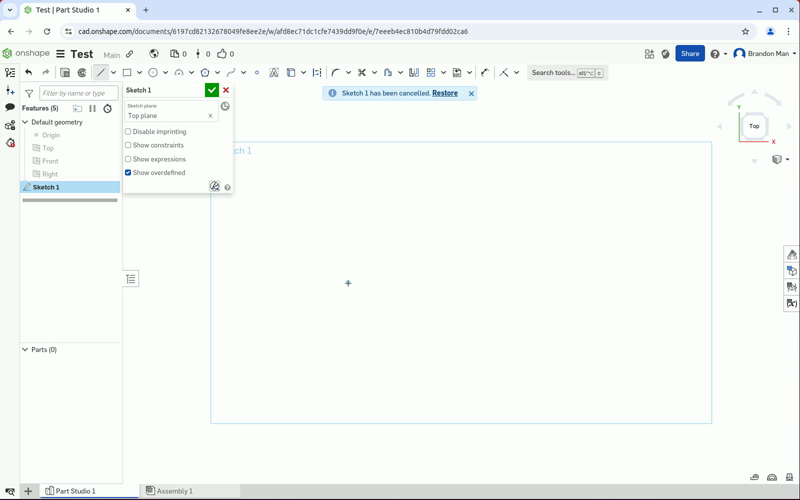
mouse_move(487, 282)
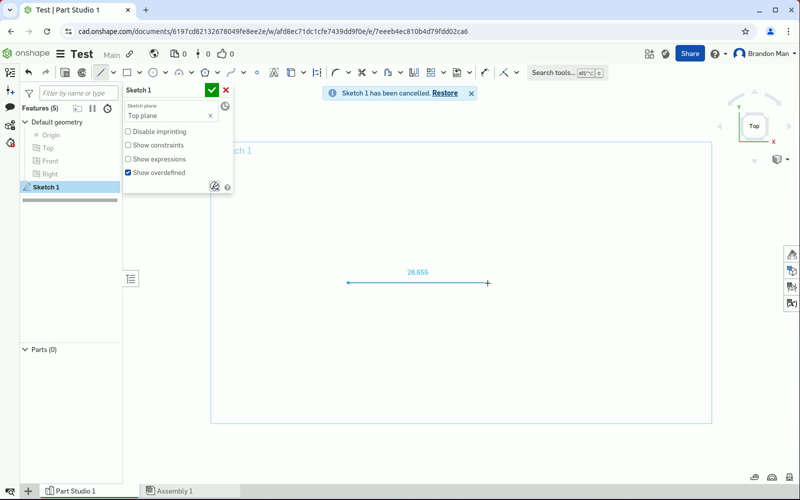
click(487, 282)
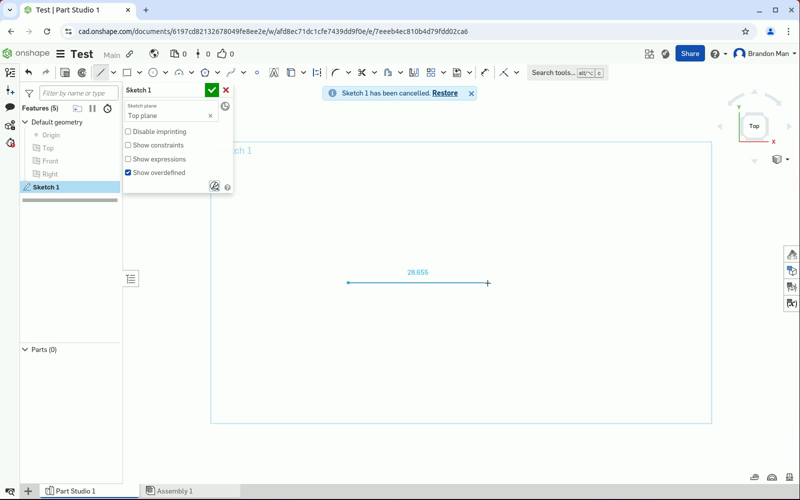
key_up(shift)
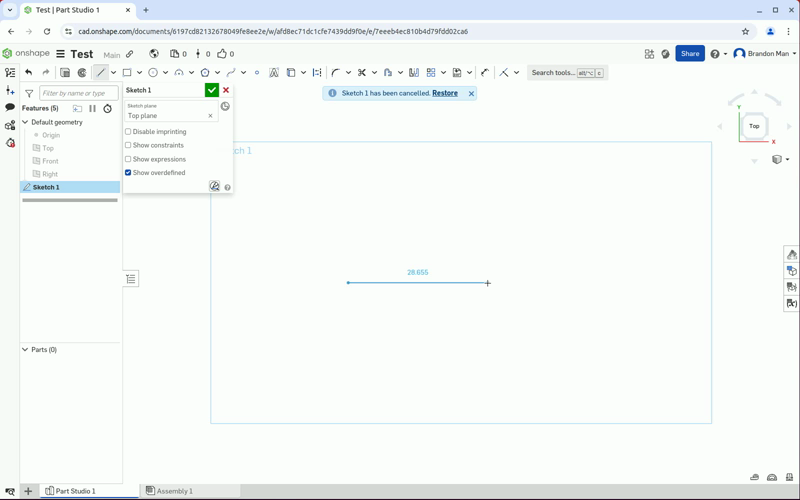
key_down(shift)
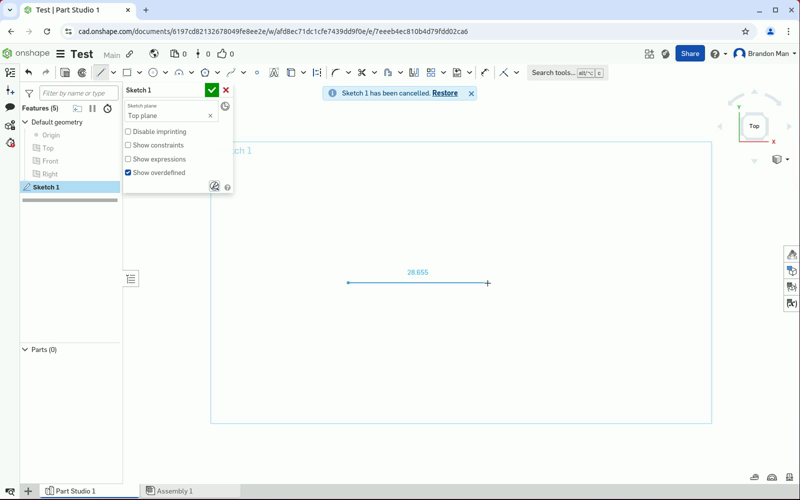
mouse_move(487, 222)
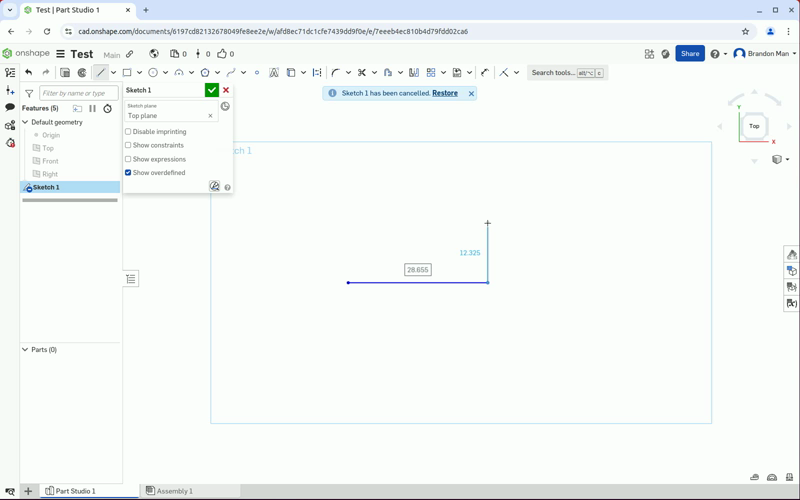
click(487, 222)
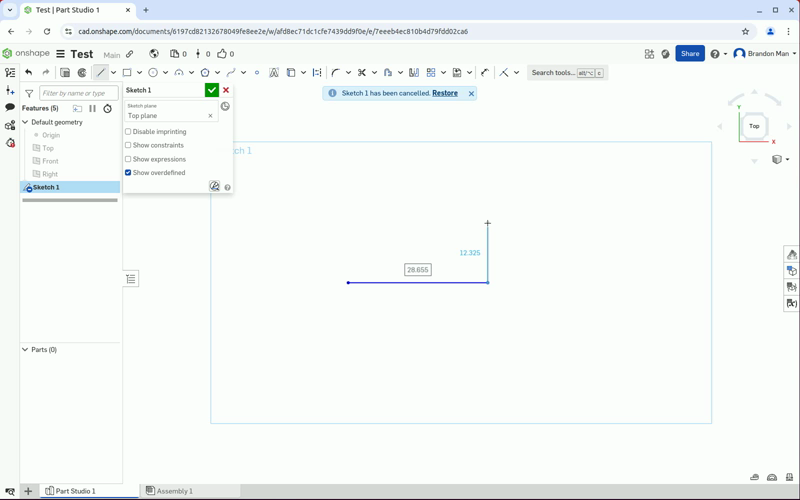
key_up(shift)
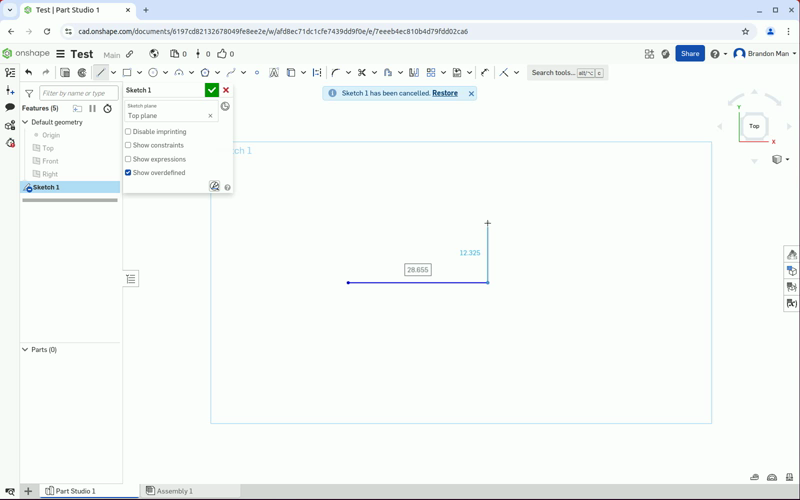
key_down(shift)
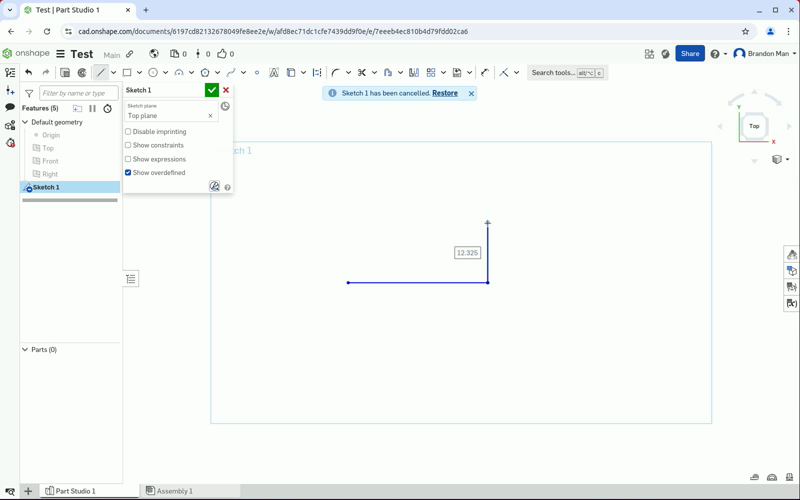
mouse_move(348, 222)
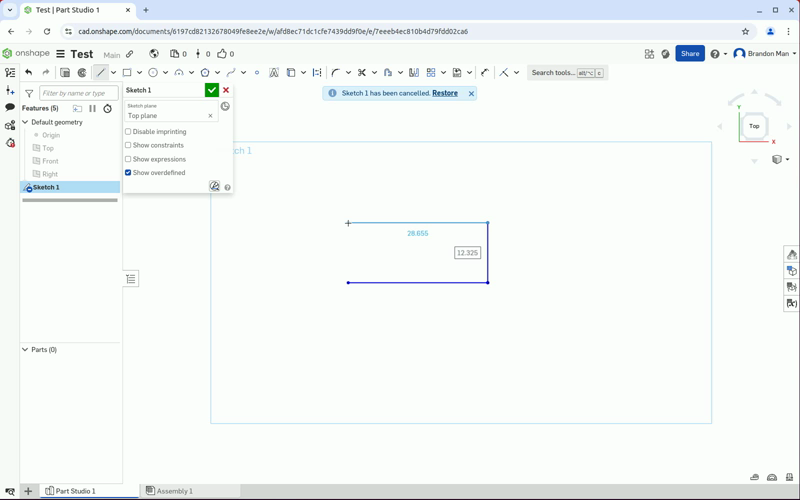
click(348, 222)
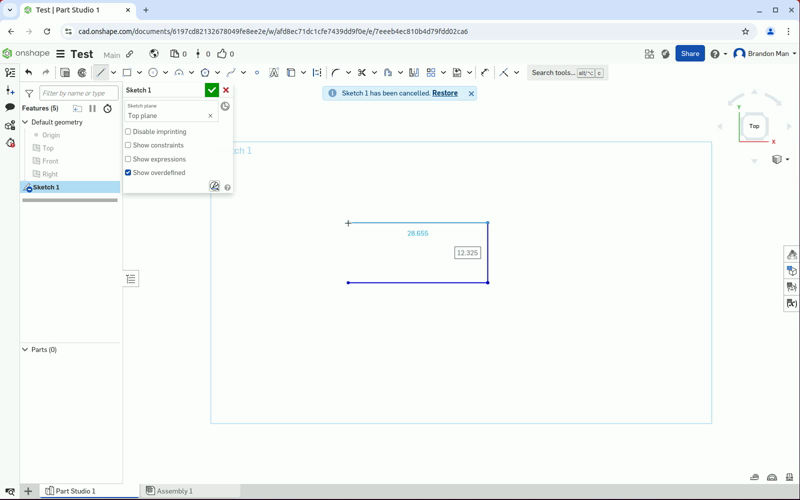
key_up(shift)
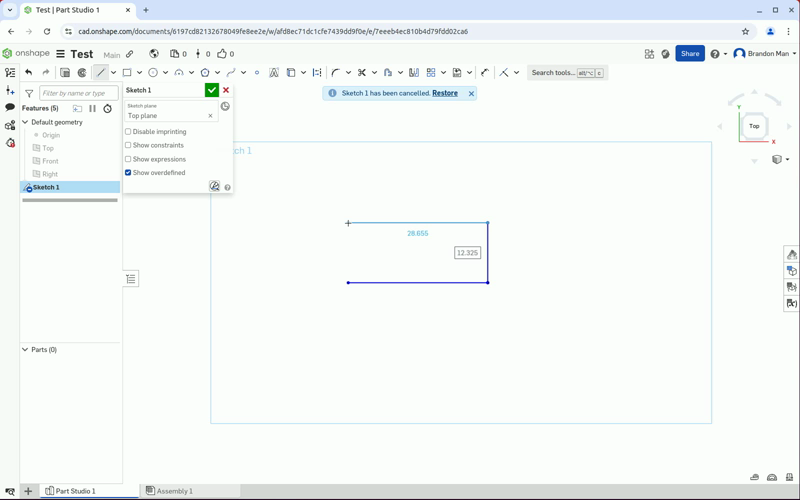
key_down(shift)
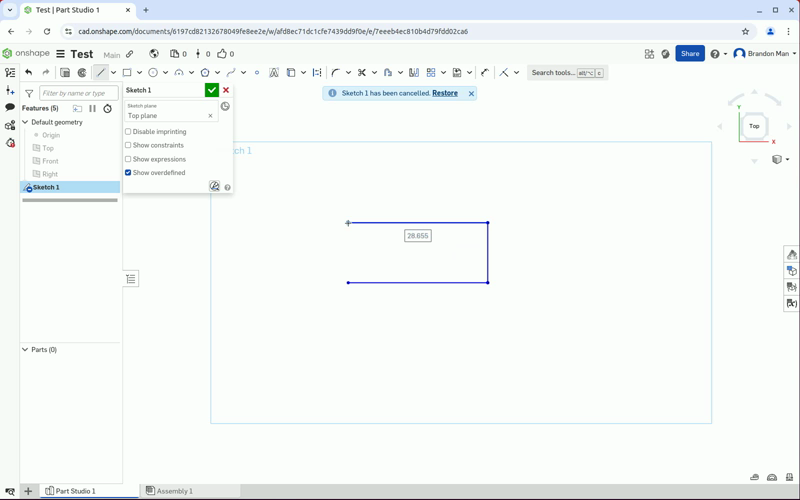
mouse_move(348, 282)
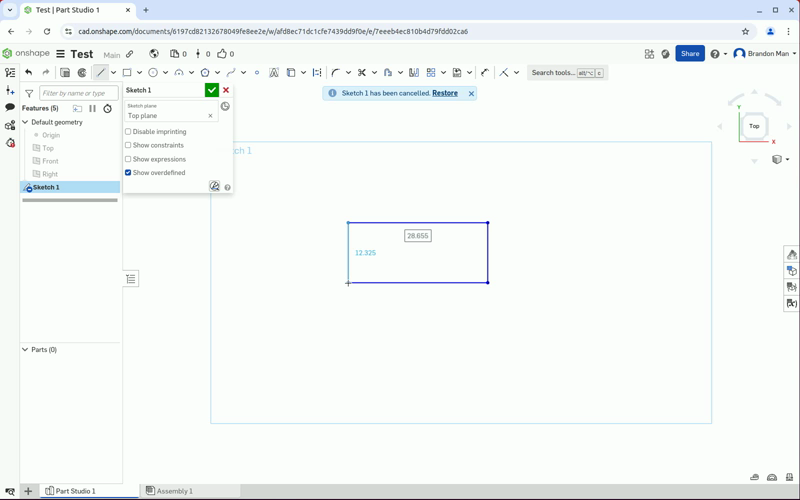
key_up(shift)
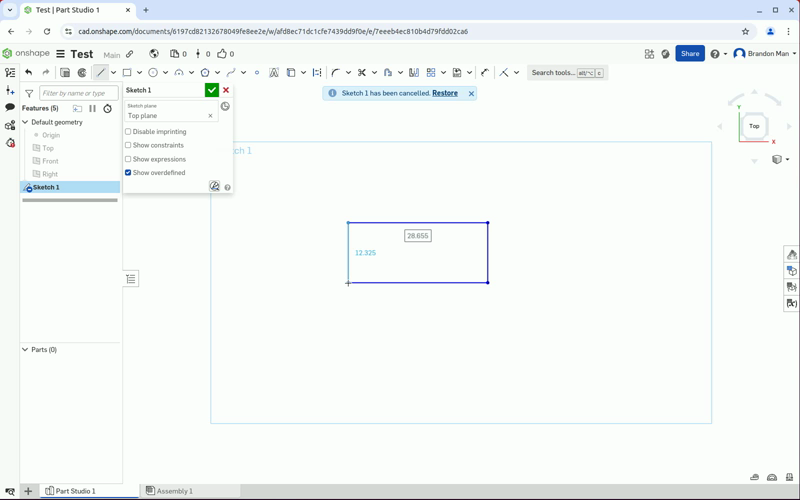
click(348, 282)
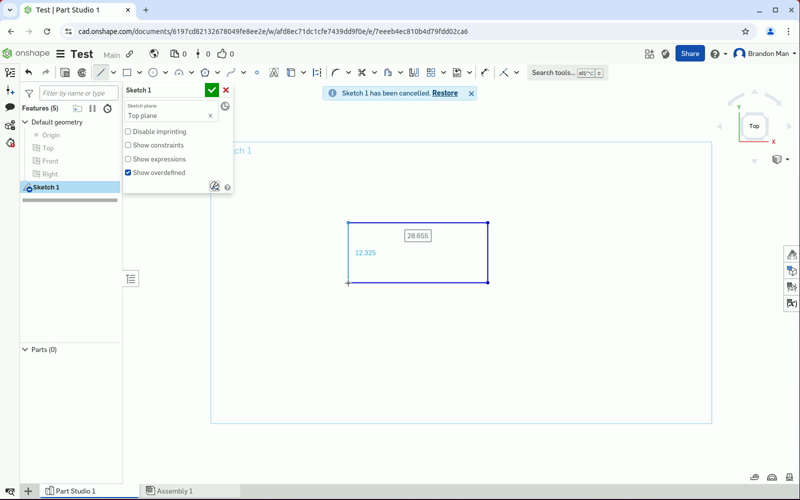
key(esc)
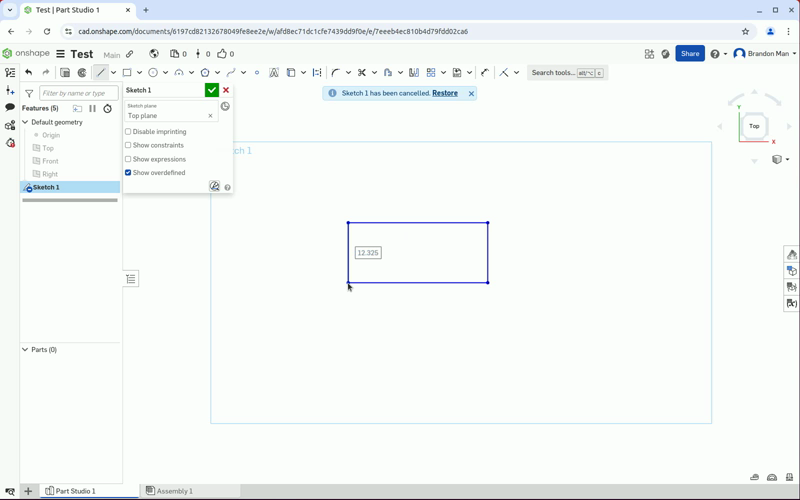
mouse_move(356, 233)
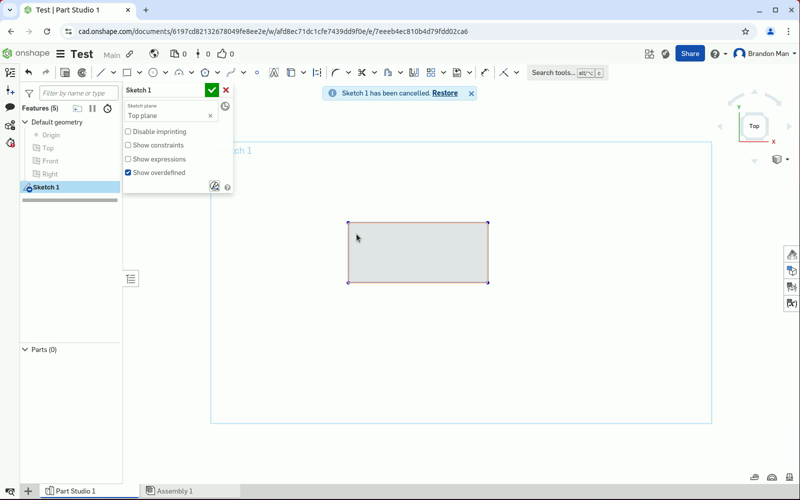
click(356, 233)
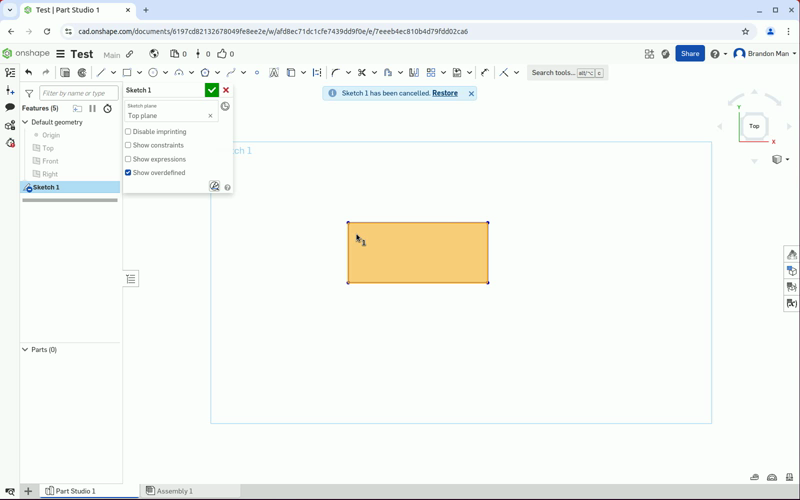
mouse_move(73, 352)
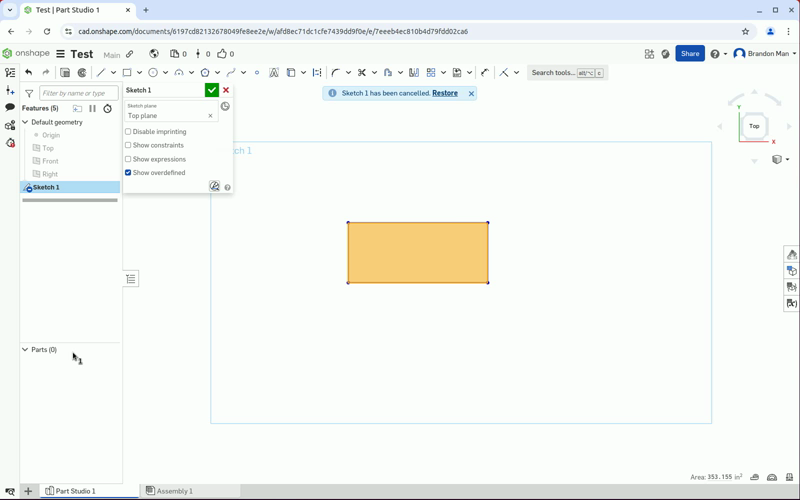
key(shift+y)
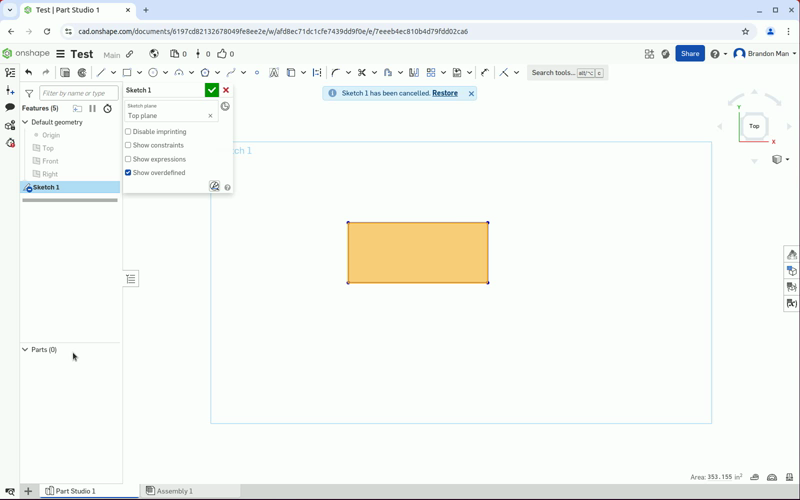
key(shift+e)
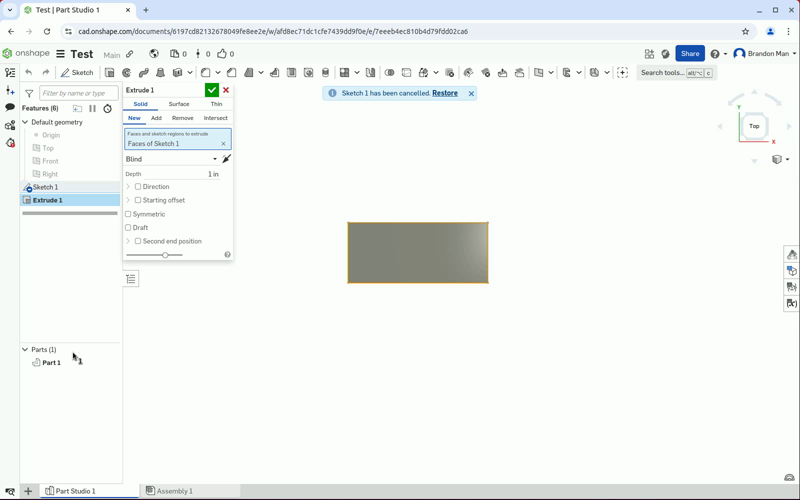
mouse_move(143, 106)
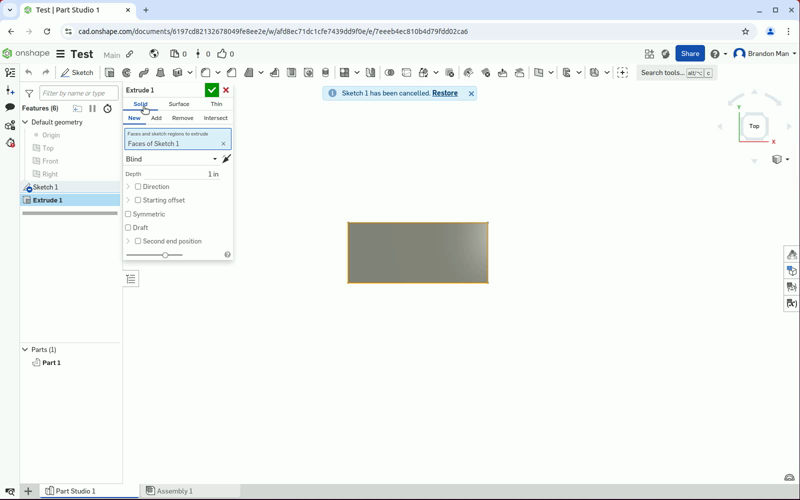
click(143, 106)
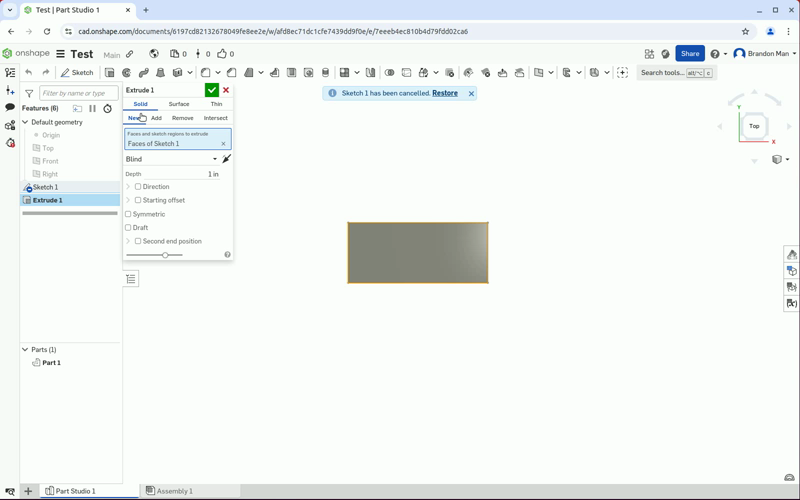
mouse_move(137, 120)
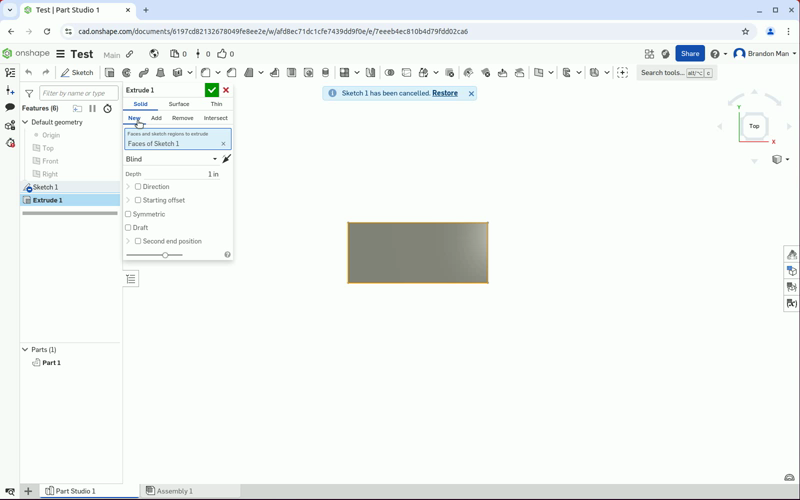
click(137, 120)
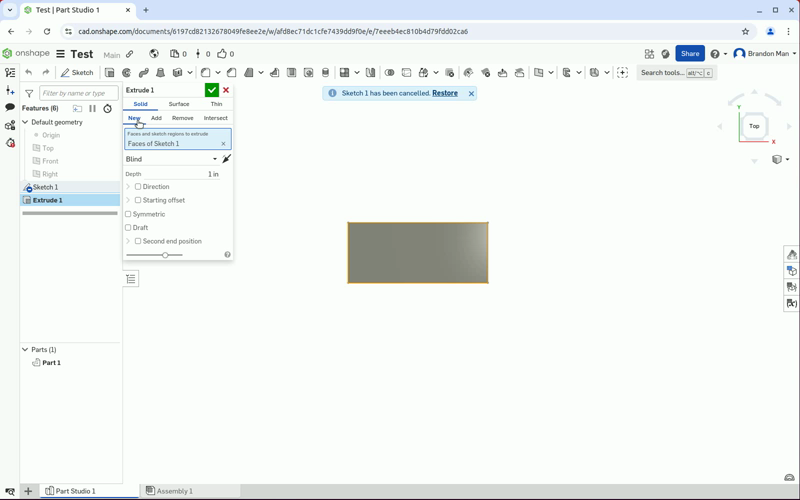
key(tab, 4)
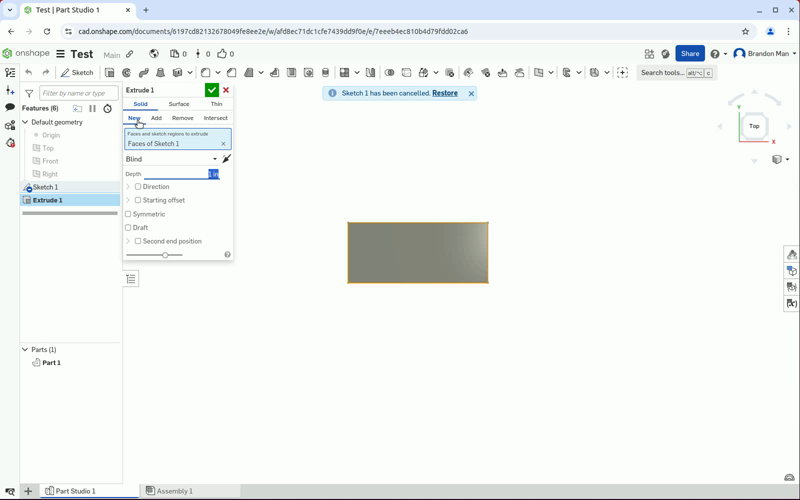
text(4.092)
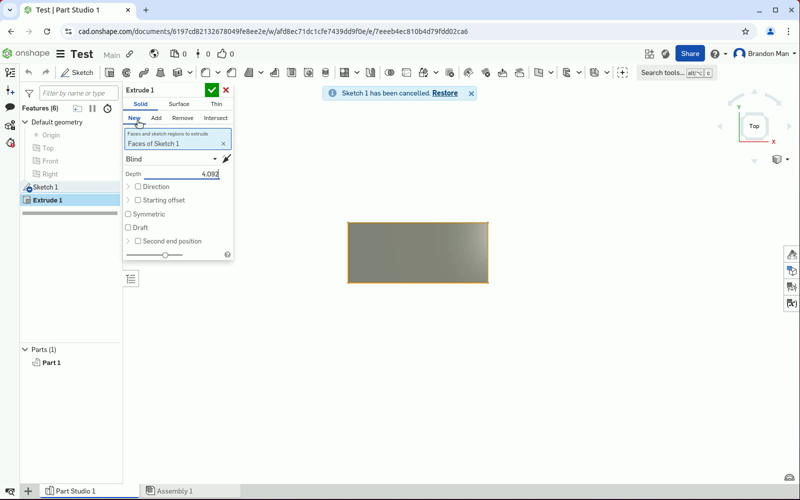
key(enter)
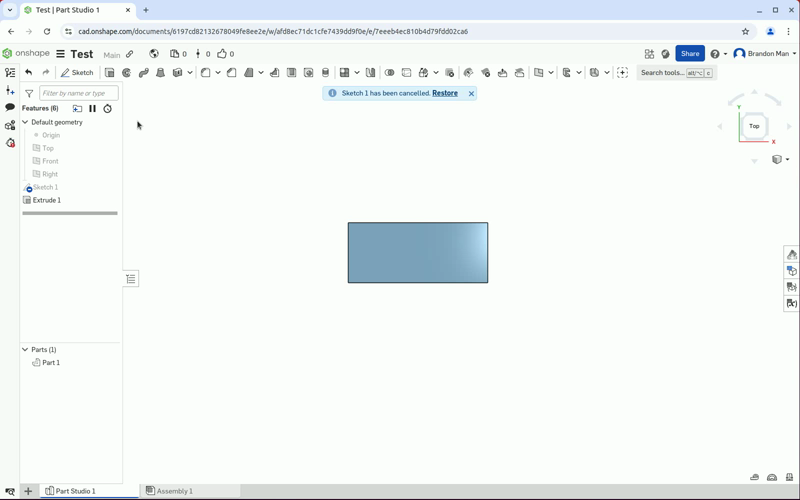
key(shift+h)
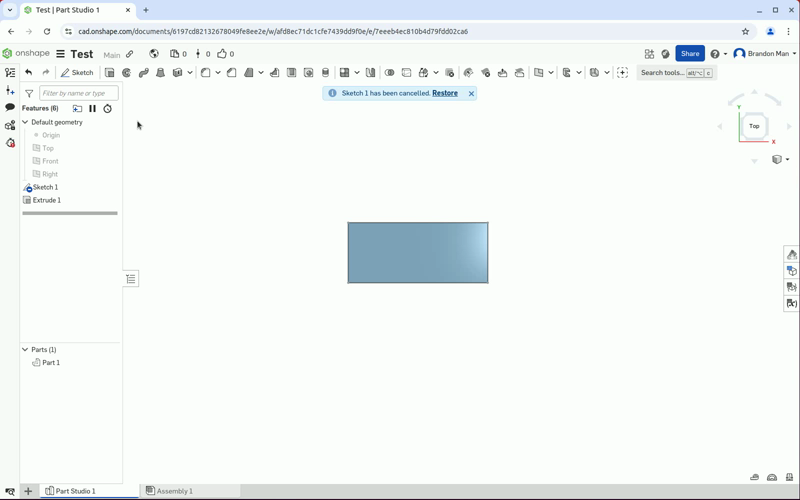
key(shift+h)
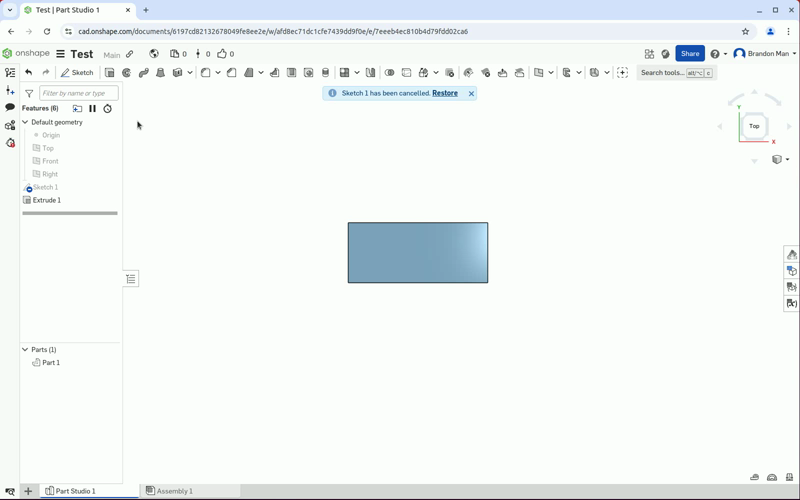
mouse_move(73, 189)
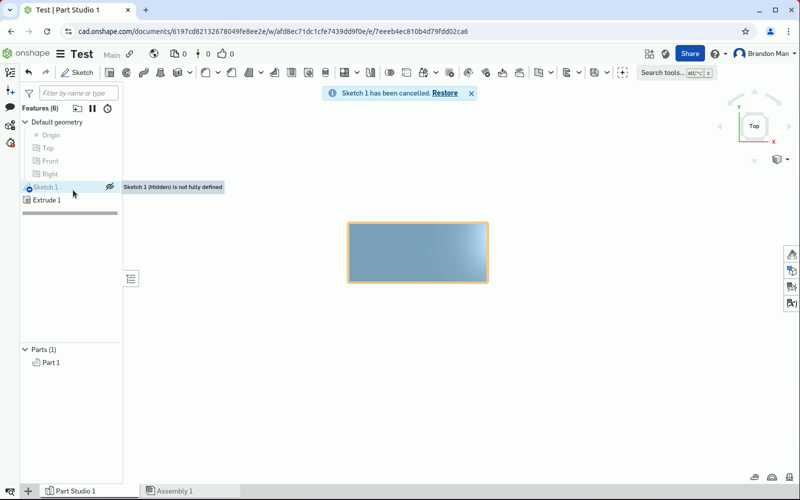
click(73, 189)
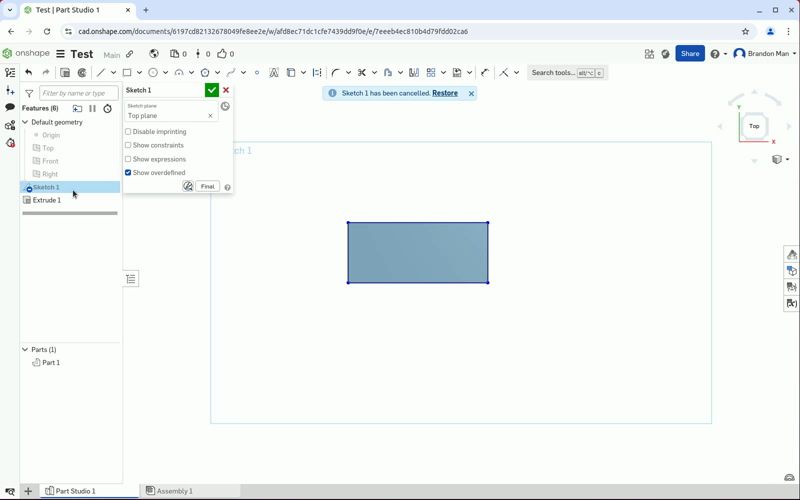
mouse_move(229, 92)
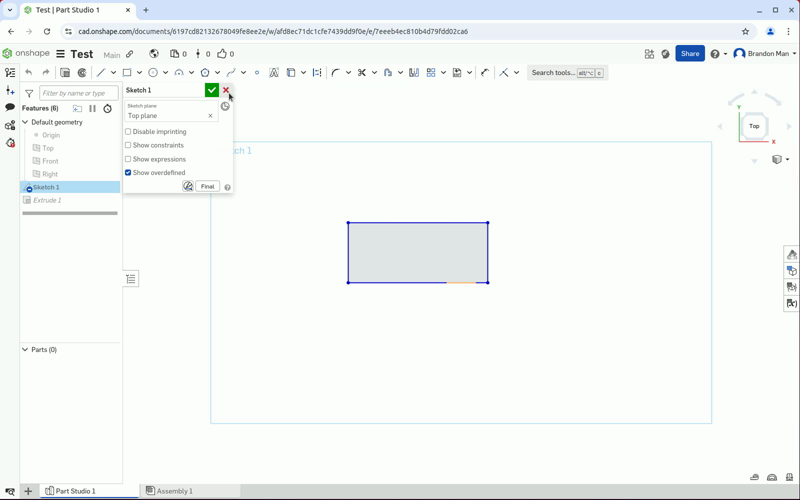
click(229, 92)
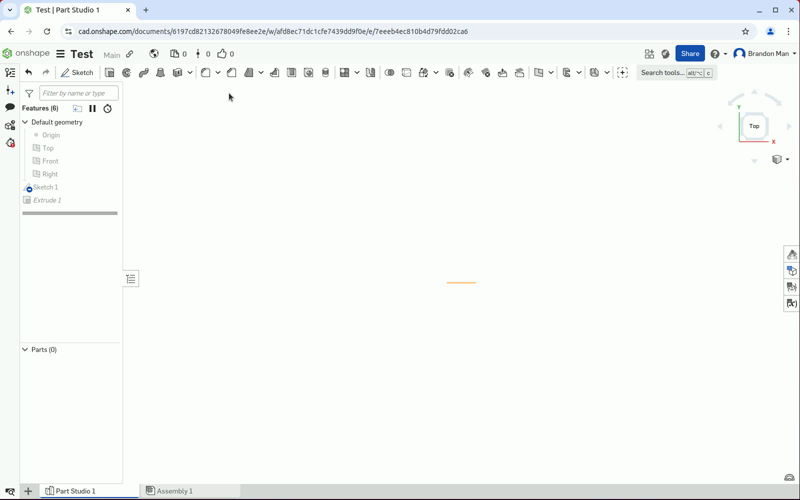
mouse_move(73, 352)
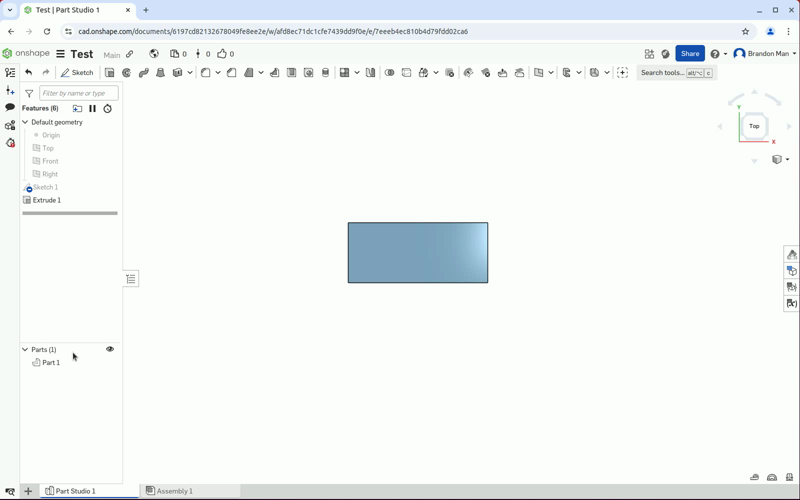
key(y)
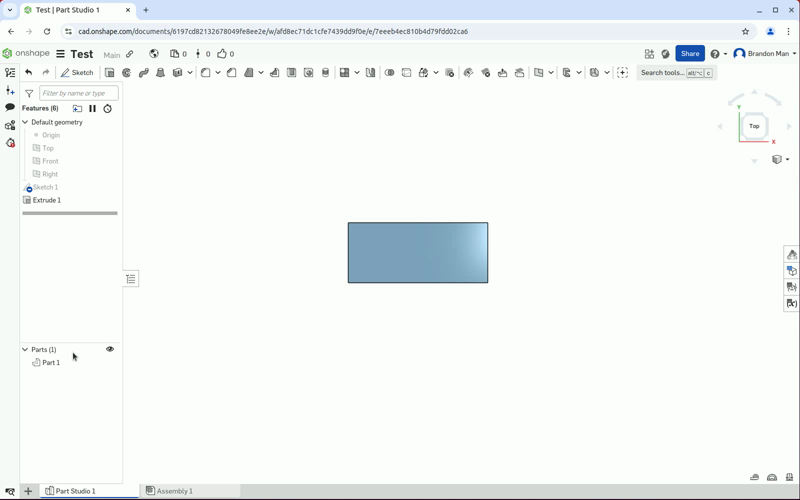
key(shift+p)
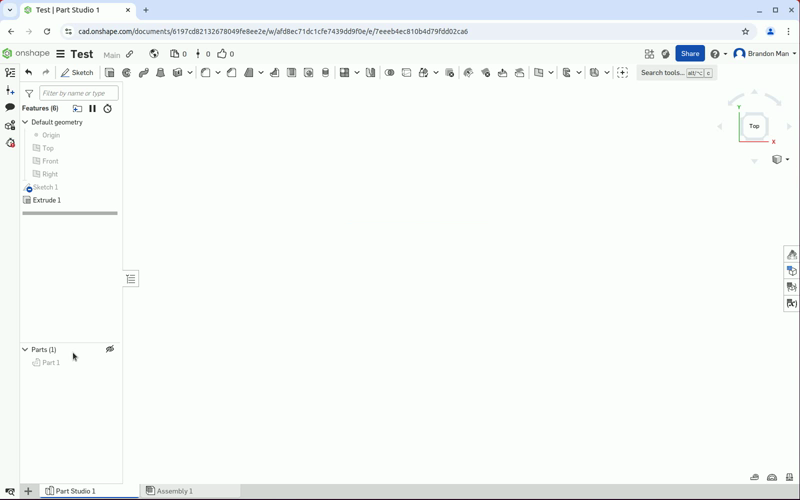
key(space)
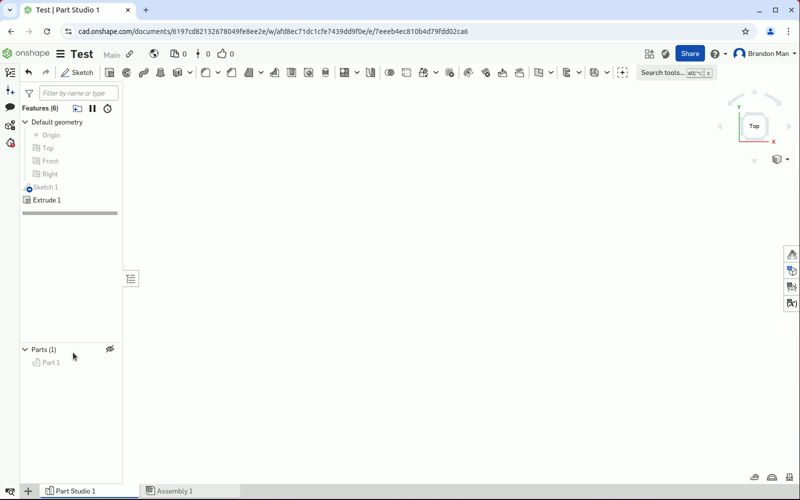
key_down(shift)
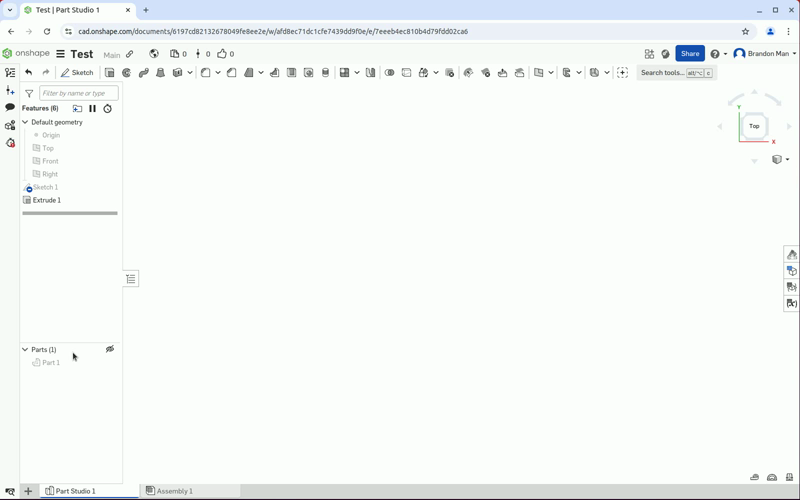
key(up)
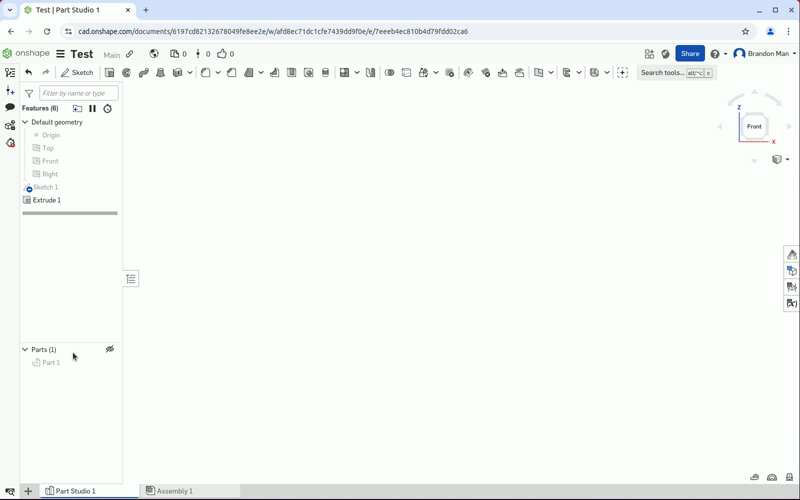
key_up(shift)
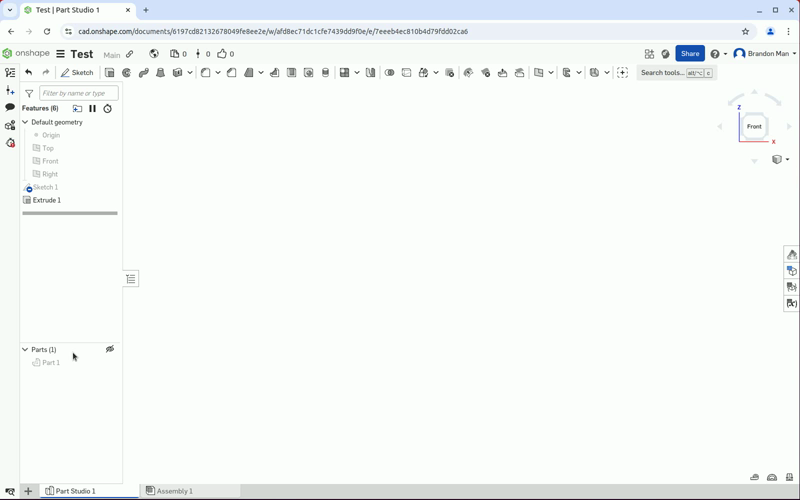
mouse_move(73, 352)
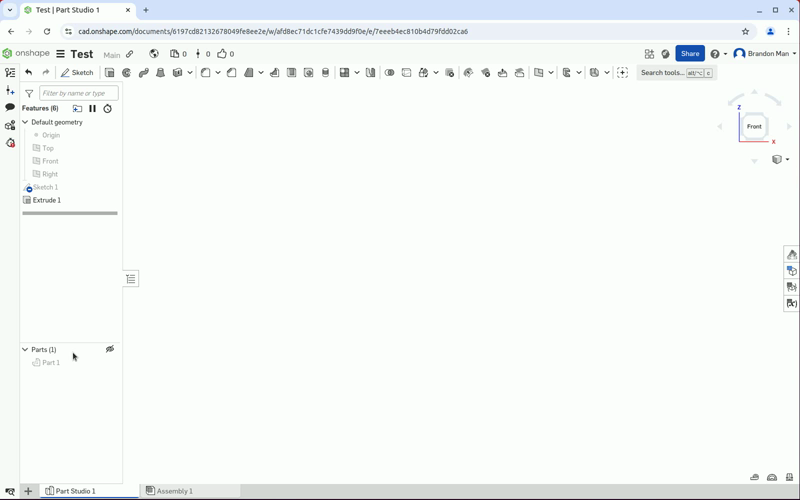
key(shift+y)
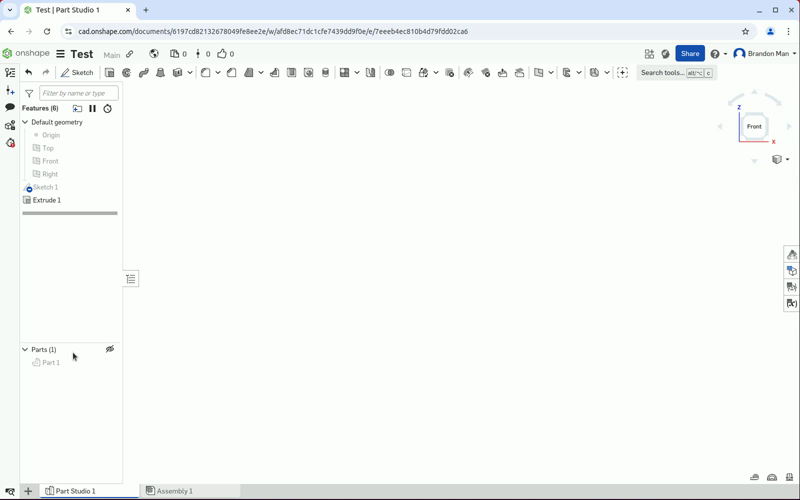
key(shift+s)
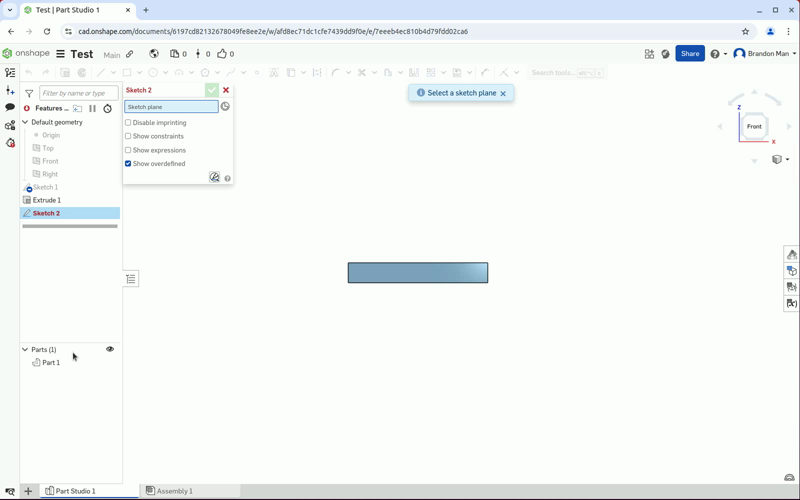
mouse_move(73, 163)
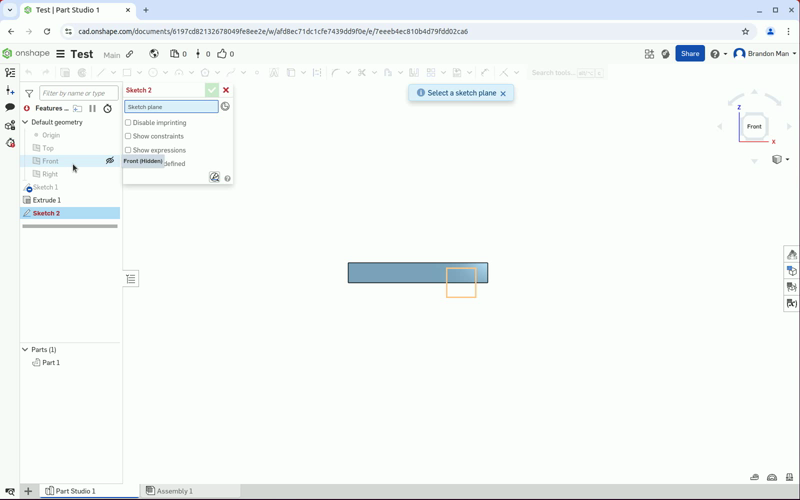
click(73, 163)
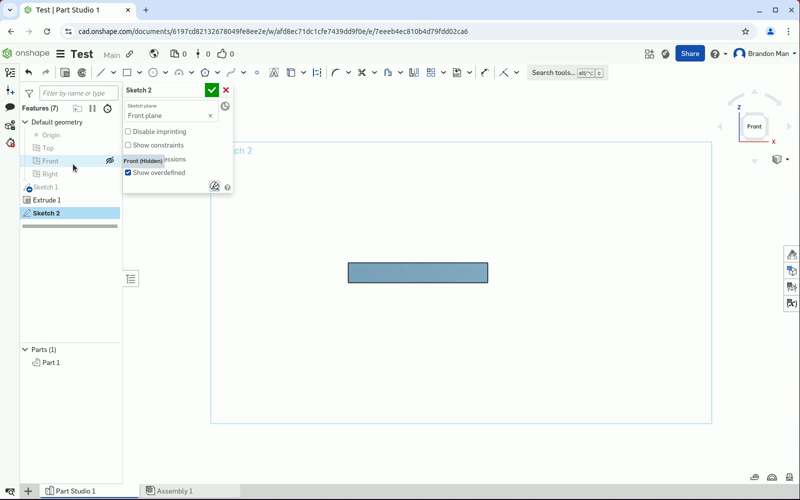
mouse_move(73, 352)
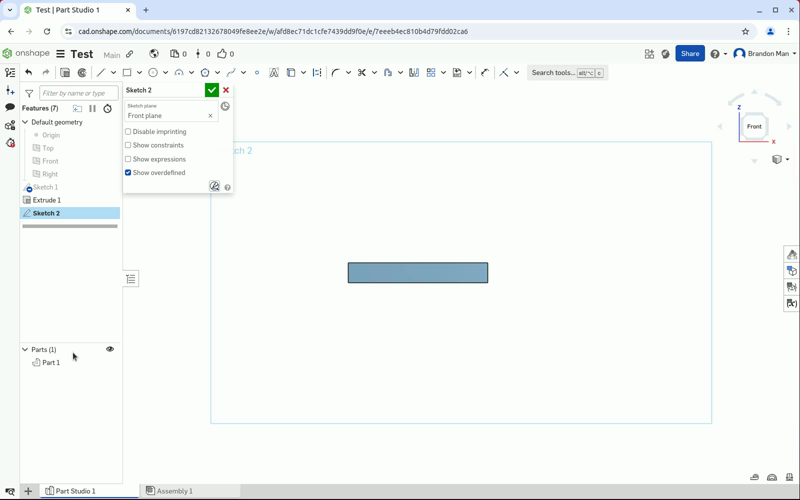
key(y)
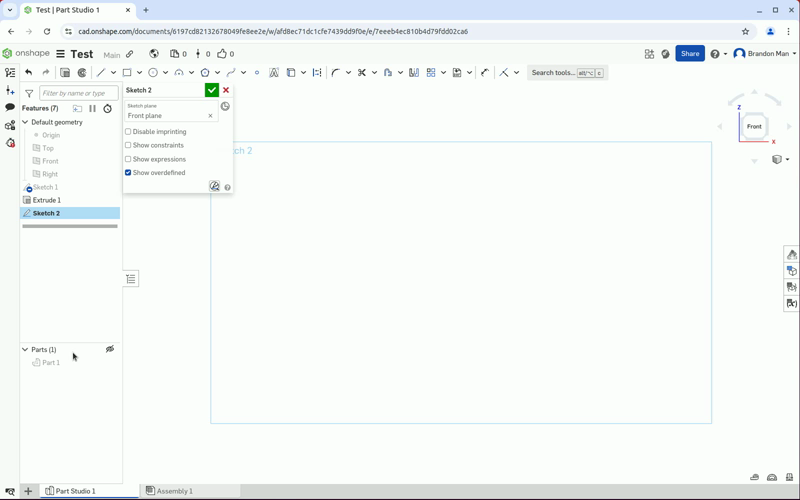
key(l)
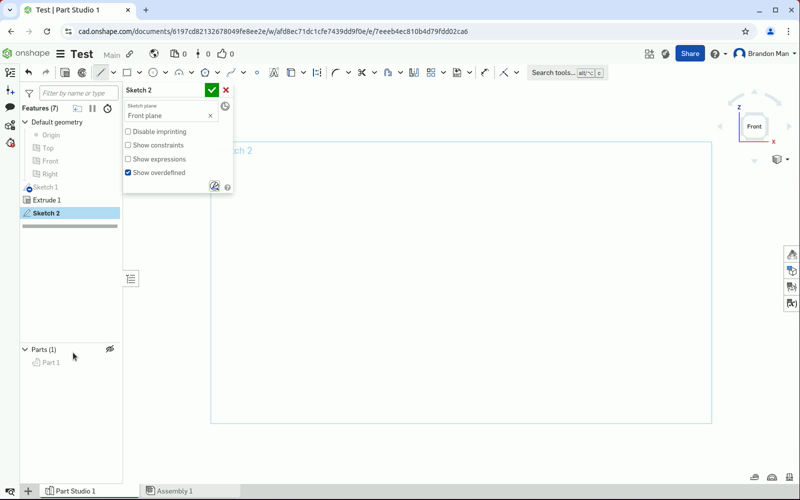
key_down(shift)
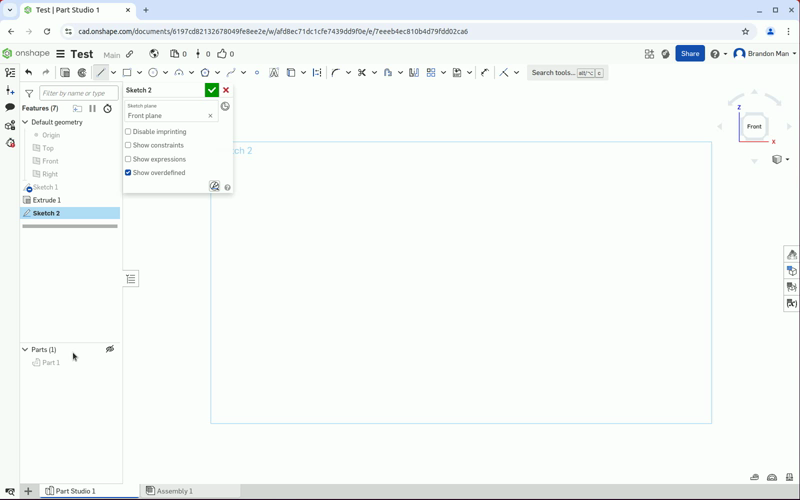
mouse_move(348, 282)
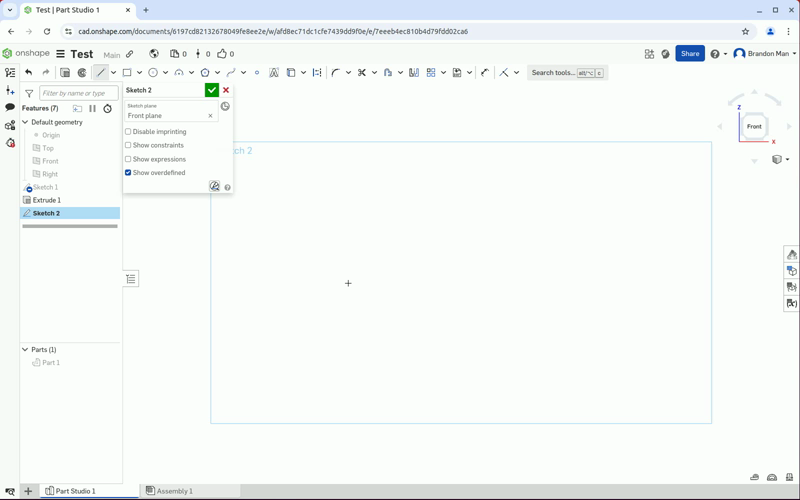
click(348, 282)
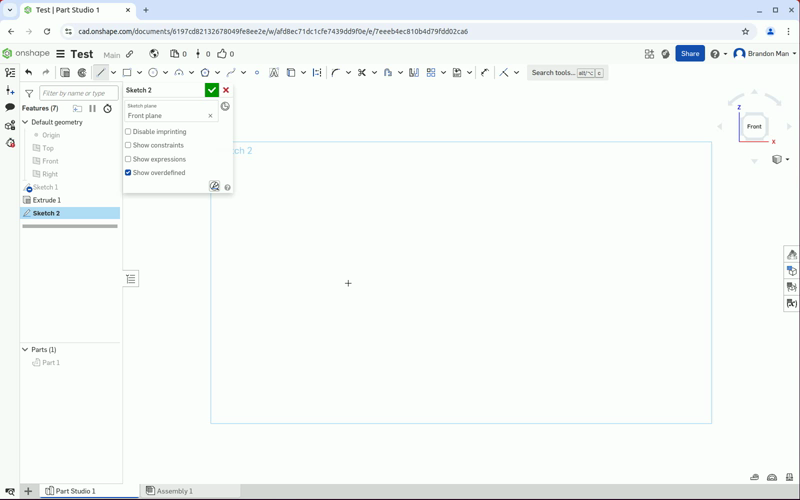
key_up(shift)
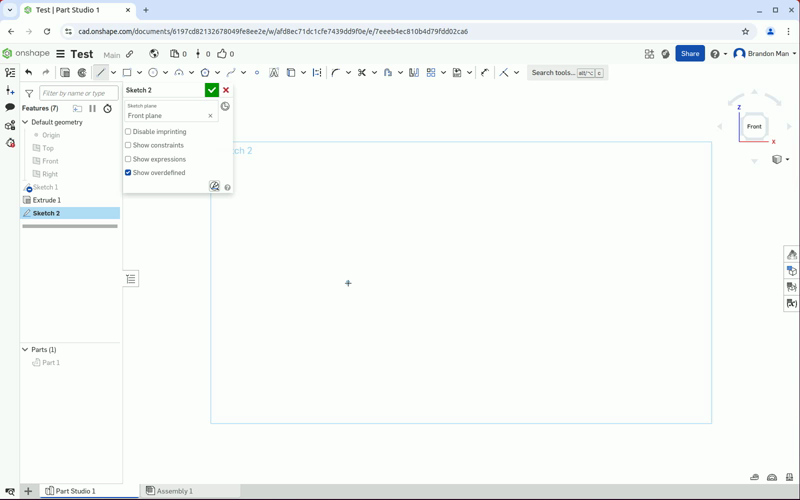
key_down(shift)
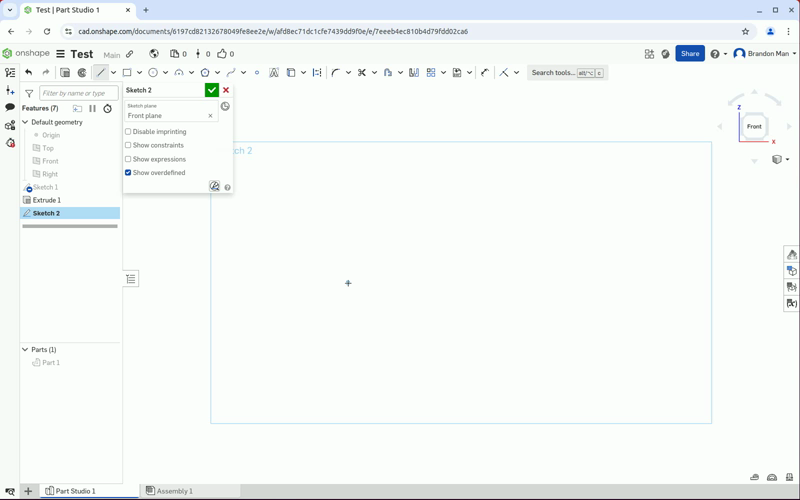
mouse_move(378, 282)
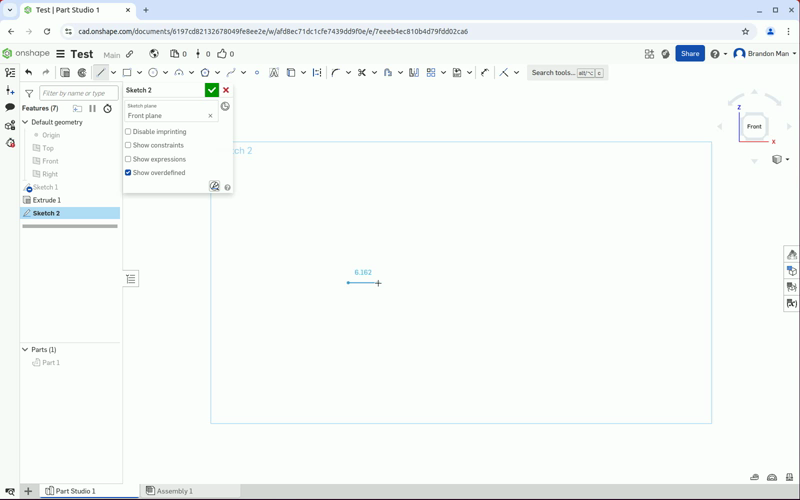
mouse_move(363, 282)
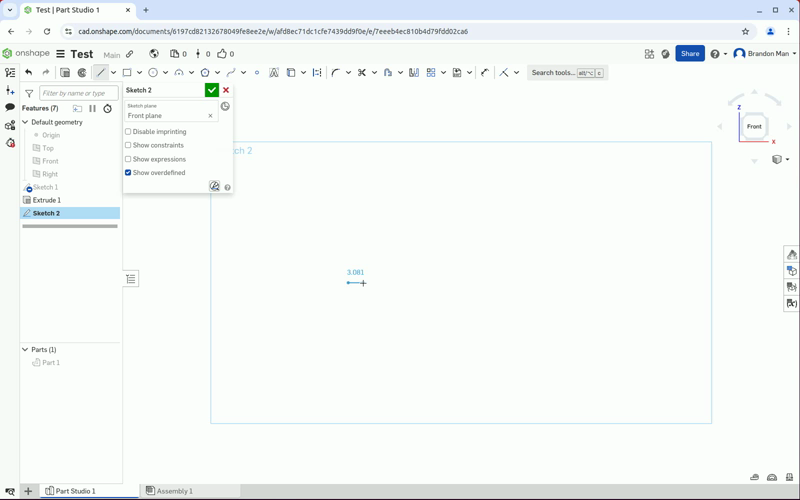
click(363, 282)
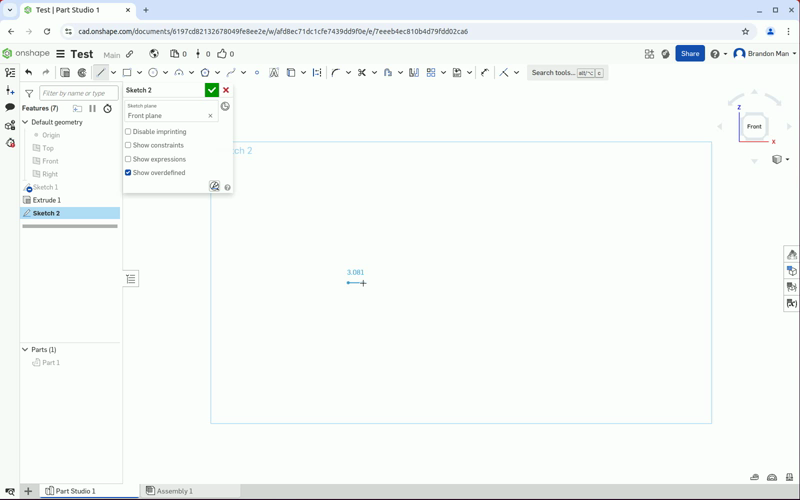
key_up(shift)
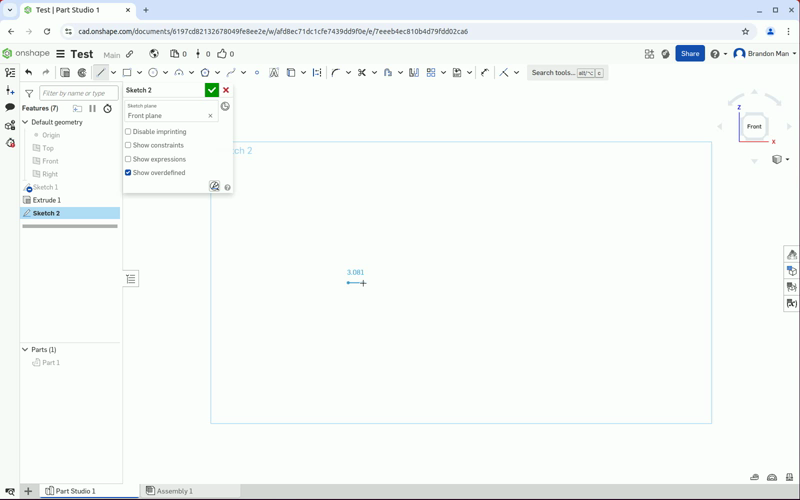
key_down(shift)
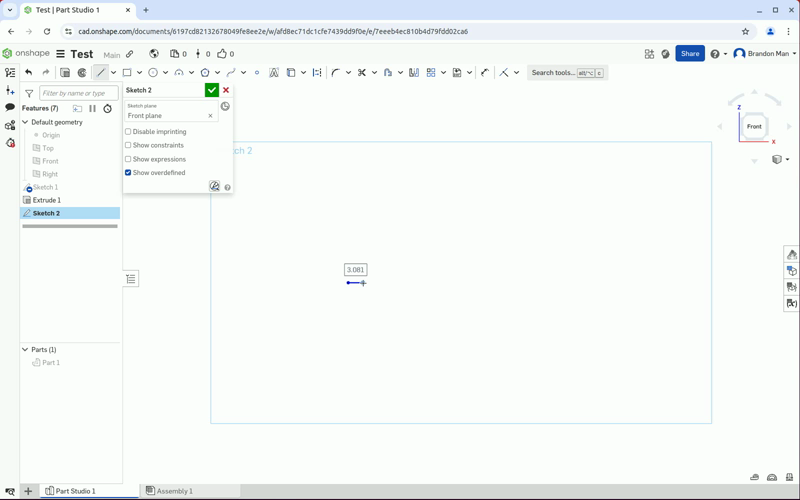
mouse_move(393, 282)
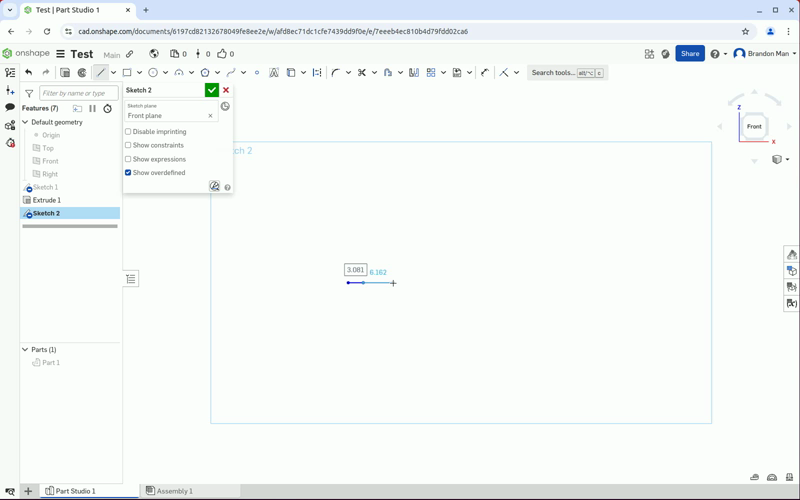
mouse_move(363, 223)
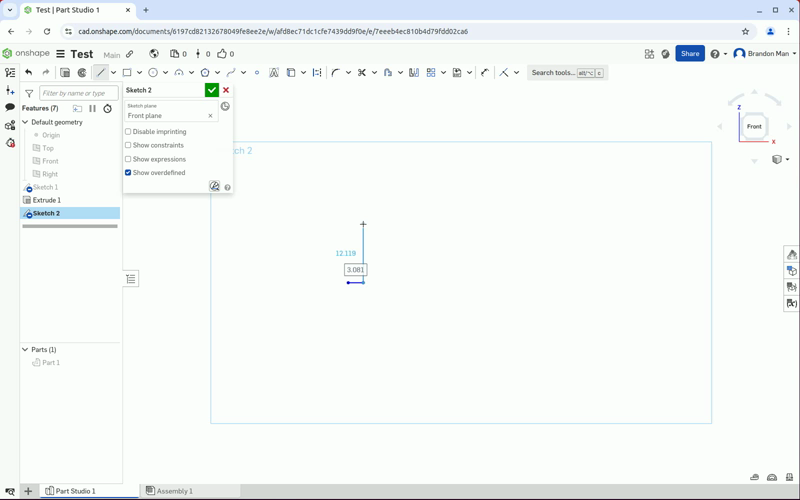
click(363, 223)
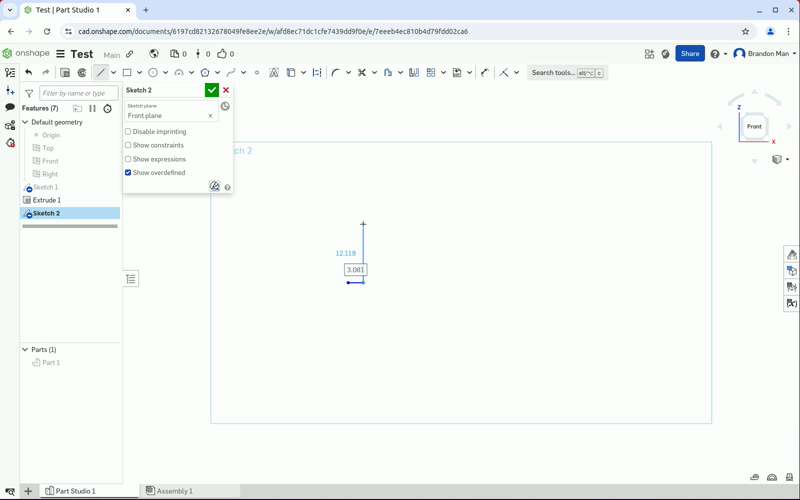
key_up(shift)
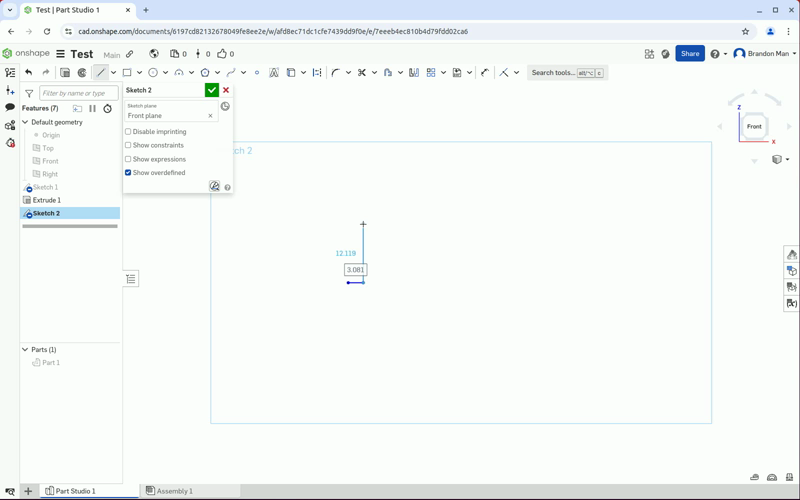
key_down(shift)
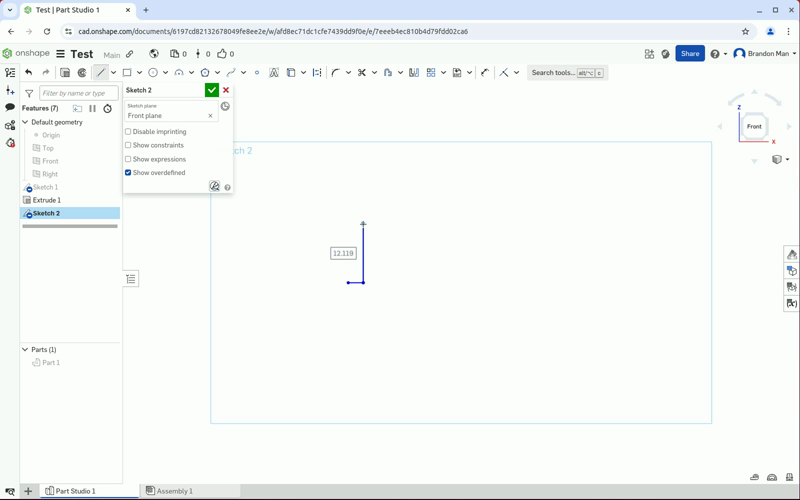
mouse_move(393, 223)
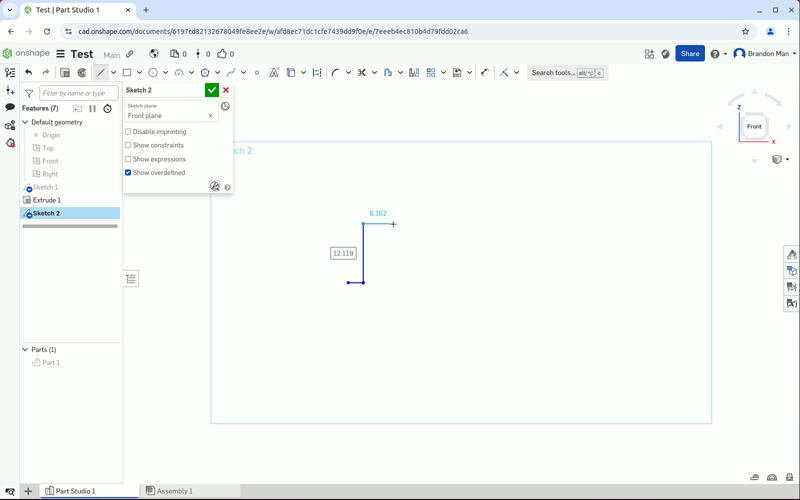
mouse_move(348, 223)
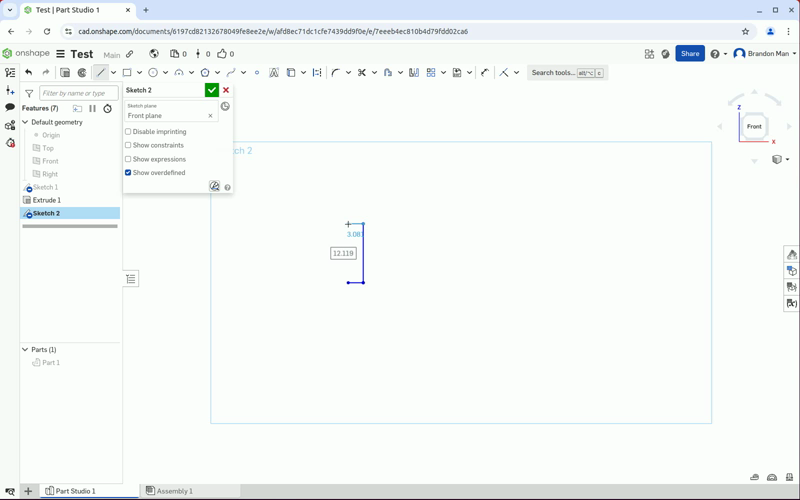
click(348, 223)
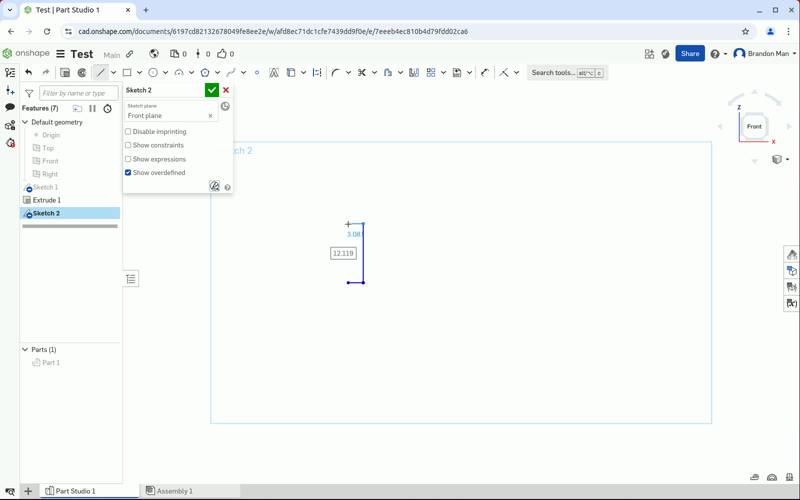
key_up(shift)
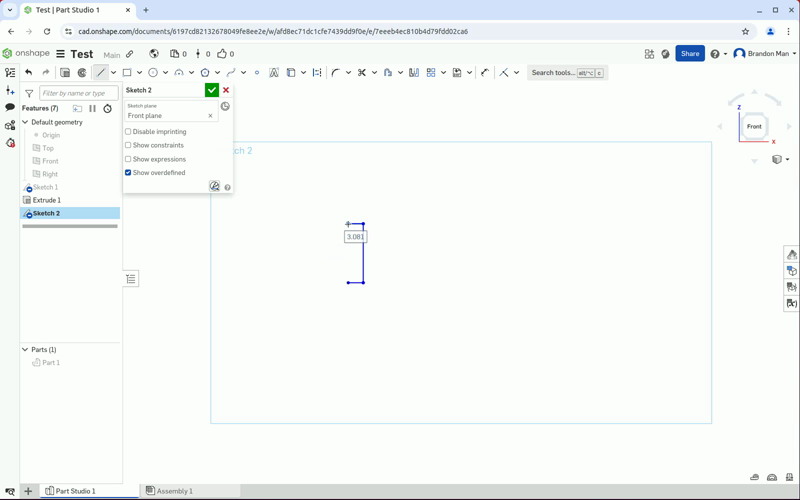
mouse_move(378, 223)
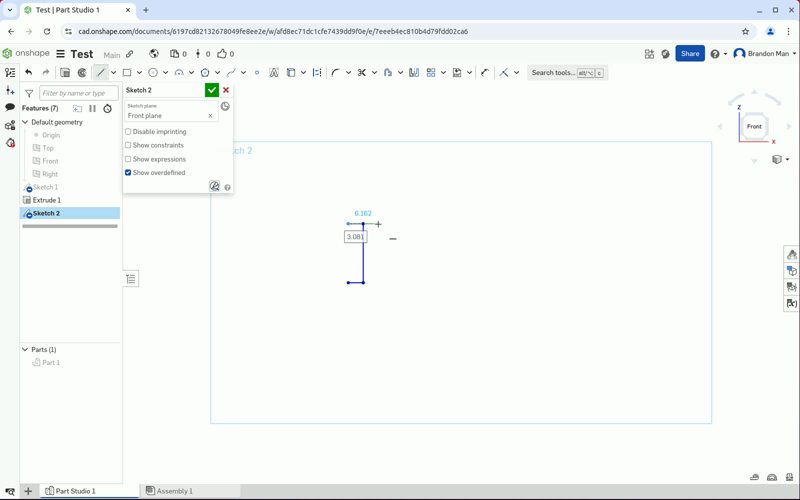
key_down(shift)
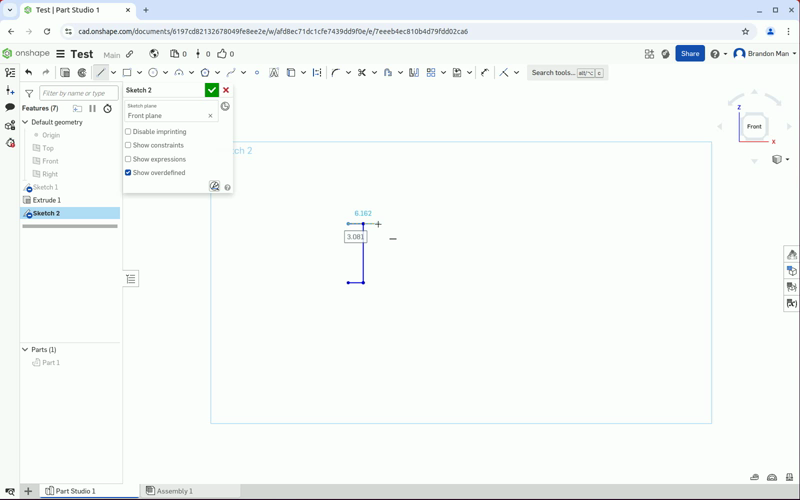
mouse_move(348, 282)
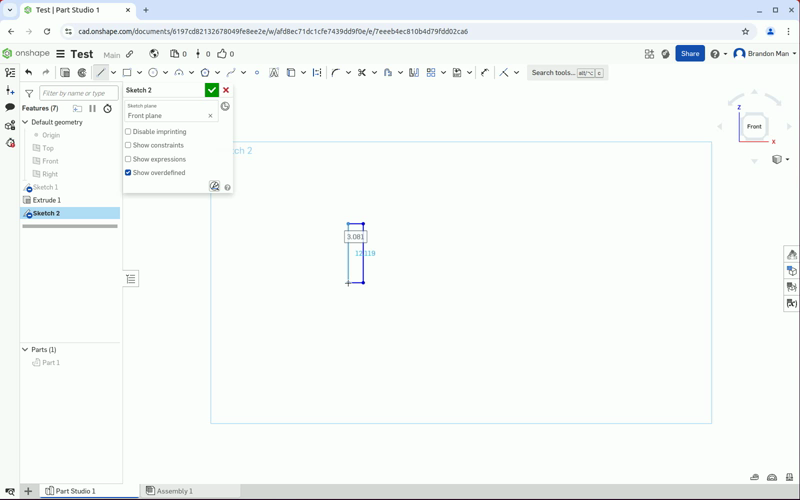
key_up(shift)
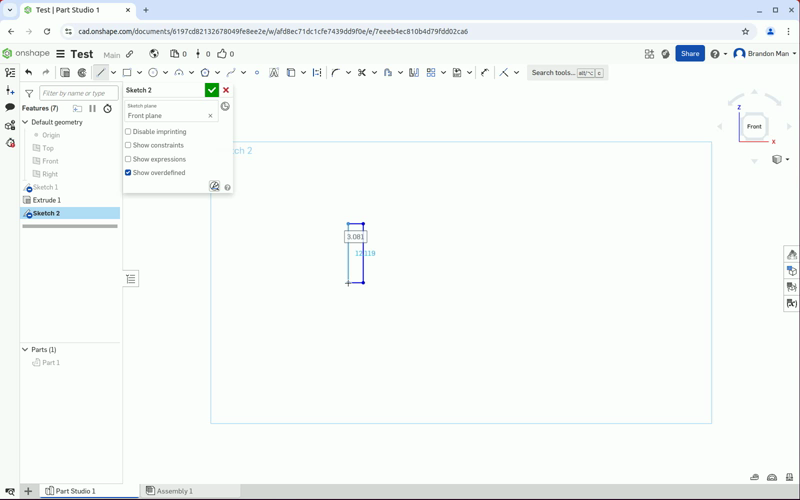
click(348, 282)
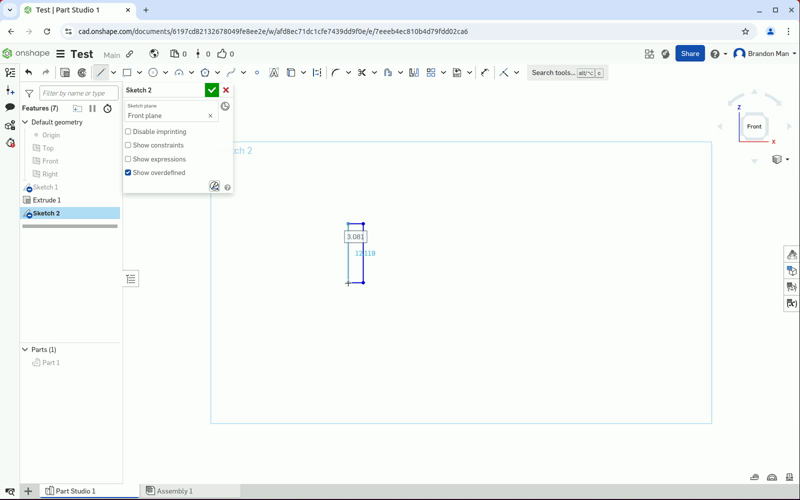
key(esc)
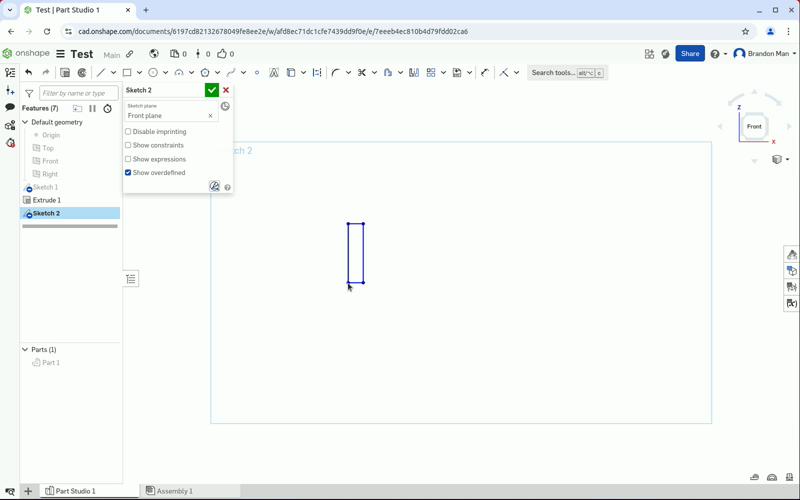
mouse_move(360, 271)
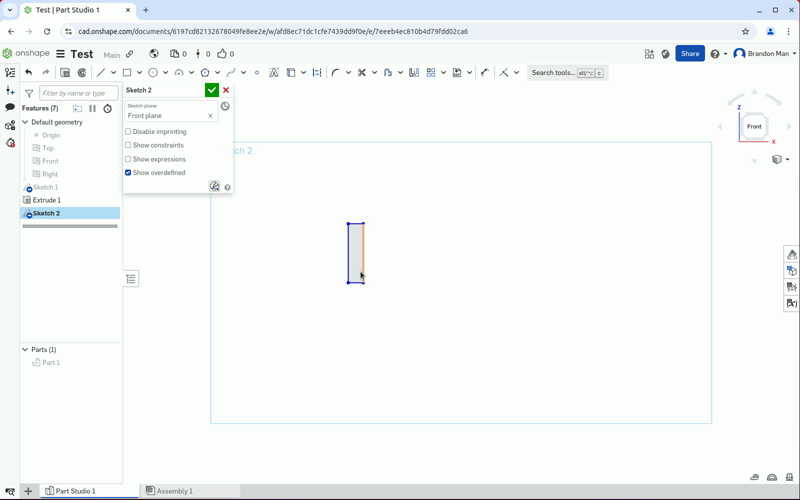
scroll(6)
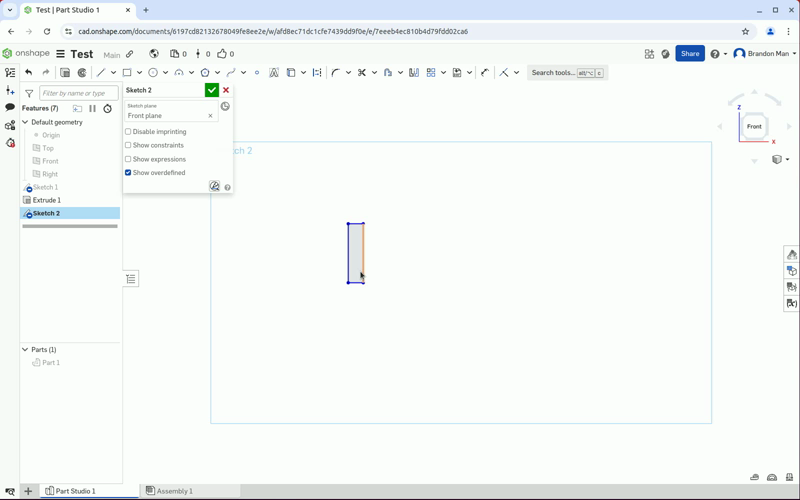
scroll(6)
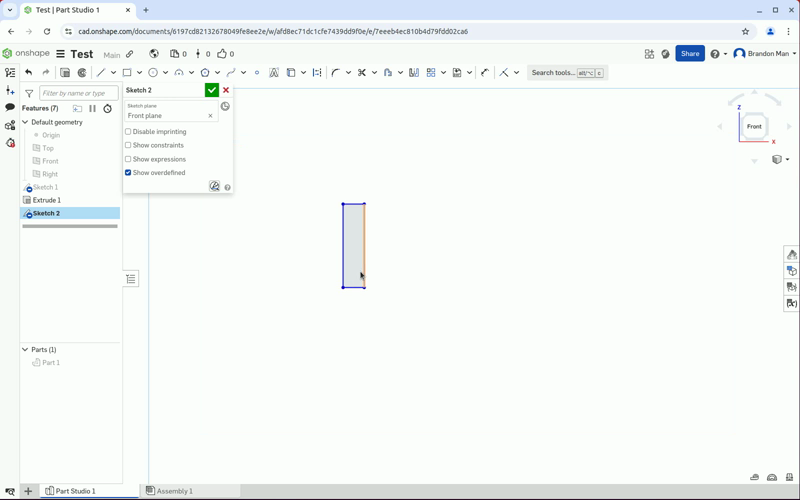
scroll(6)
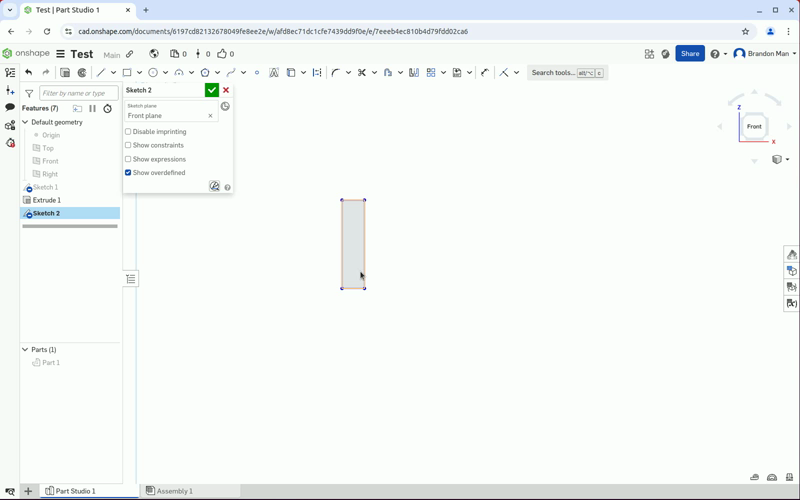
scroll(6)
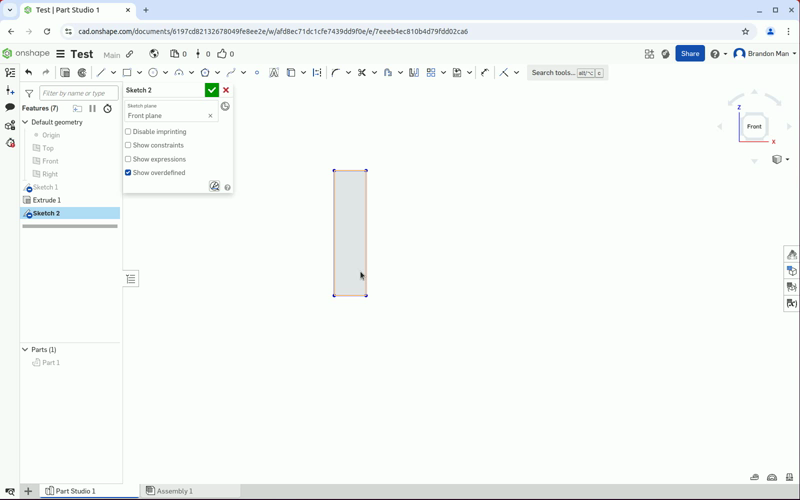
scroll(6)
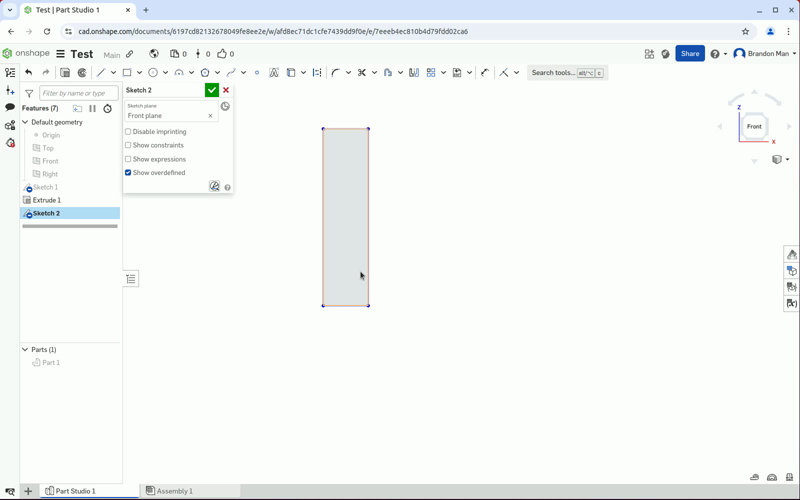
scroll(6)
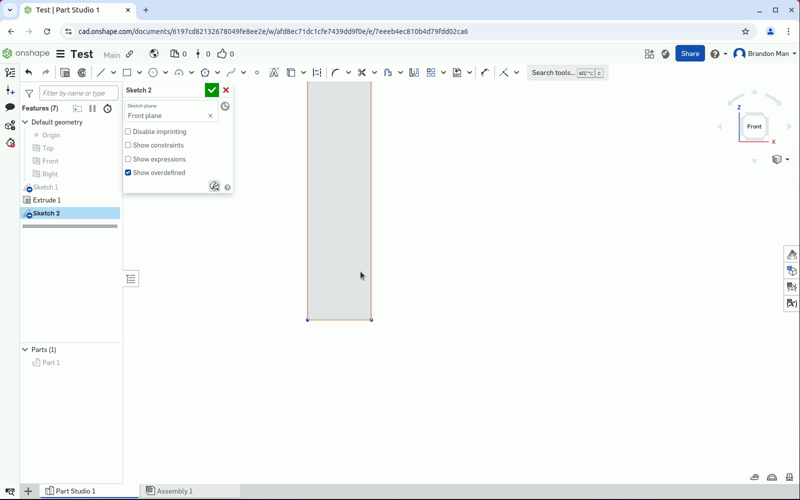
scroll(6)
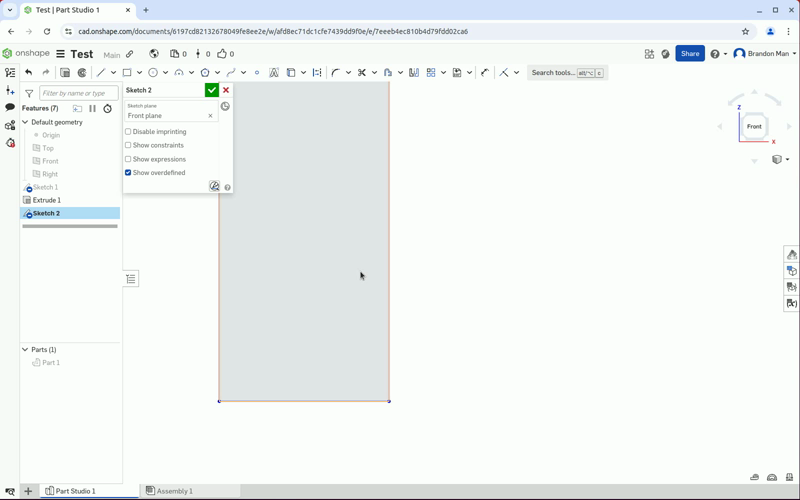
click(360, 271)
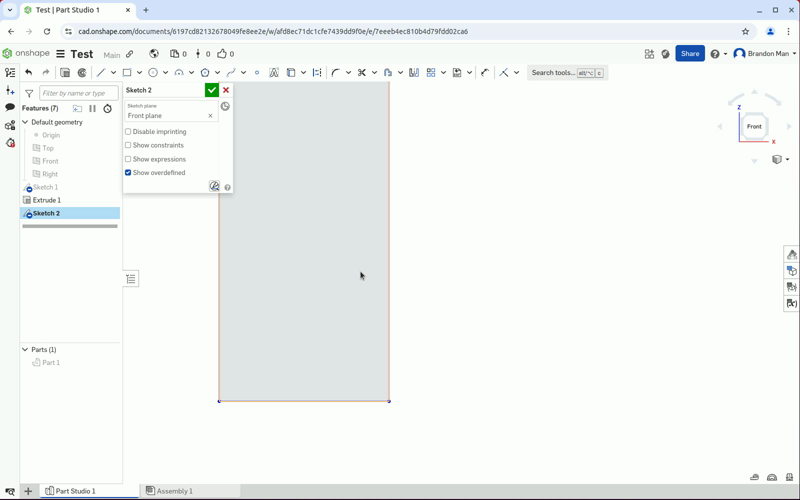
scroll(-6)
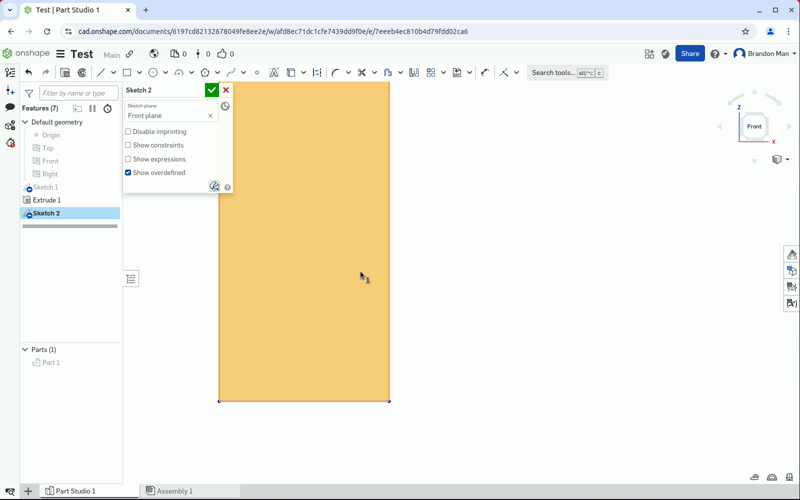
scroll(-6)
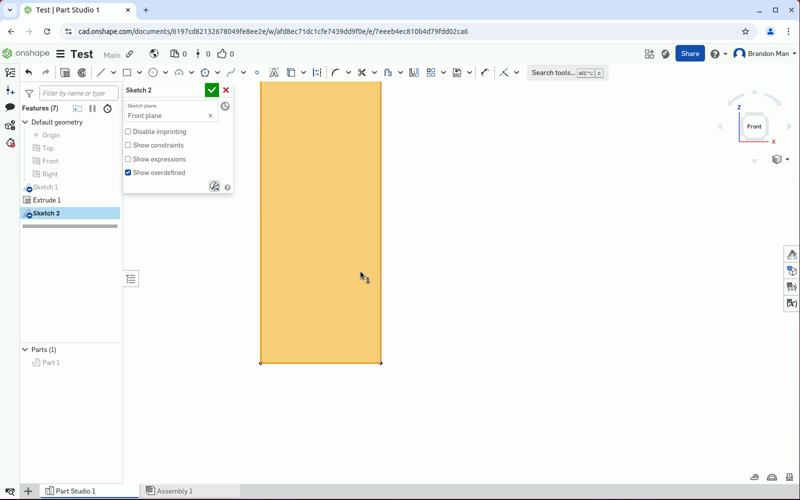
scroll(-6)
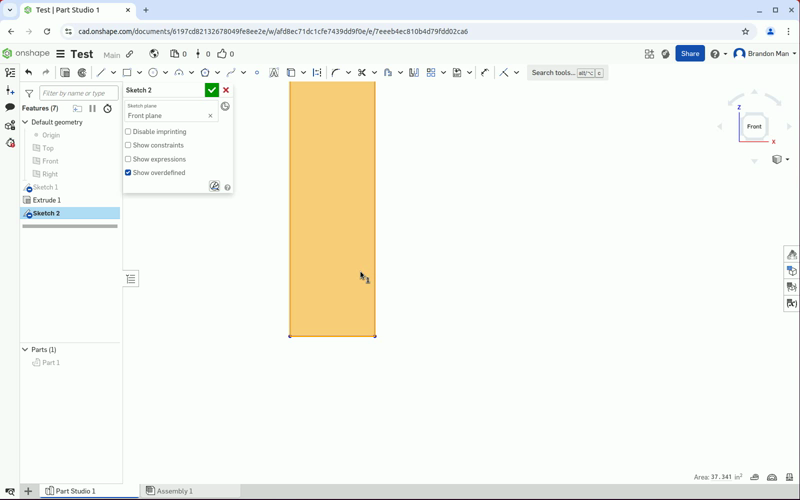
scroll(-6)
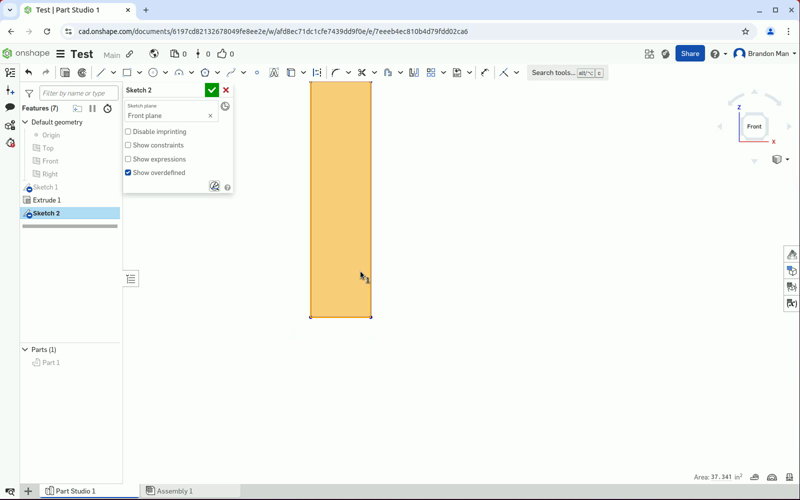
scroll(-6)
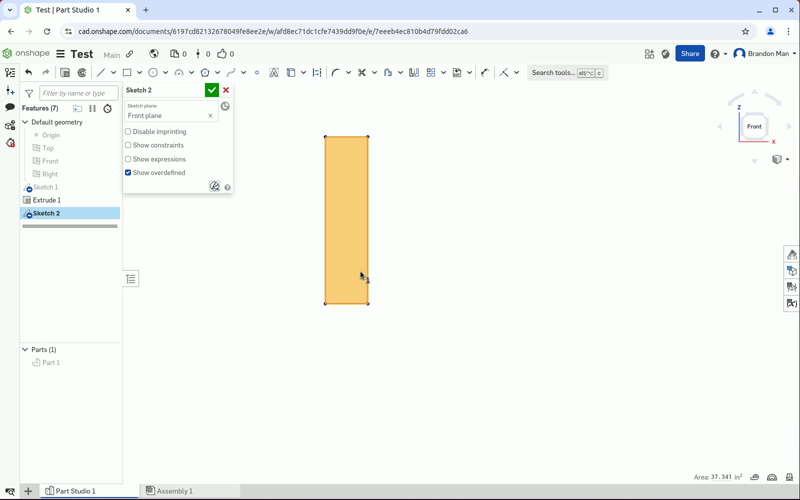
scroll(-6)
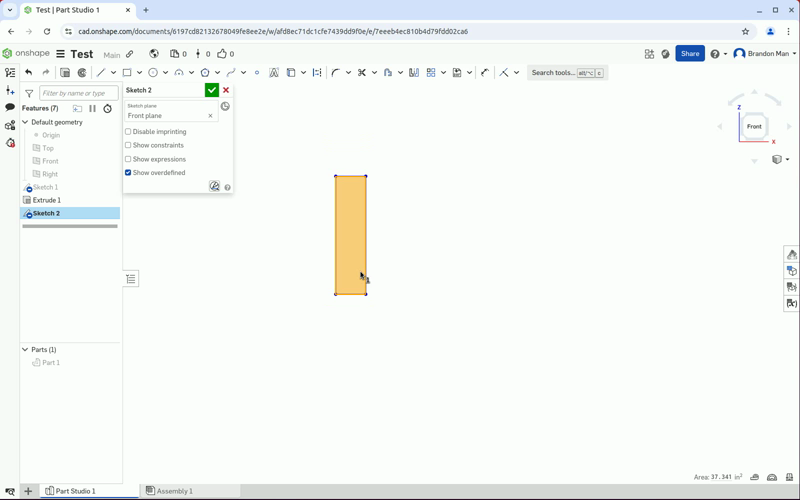
scroll(-6)
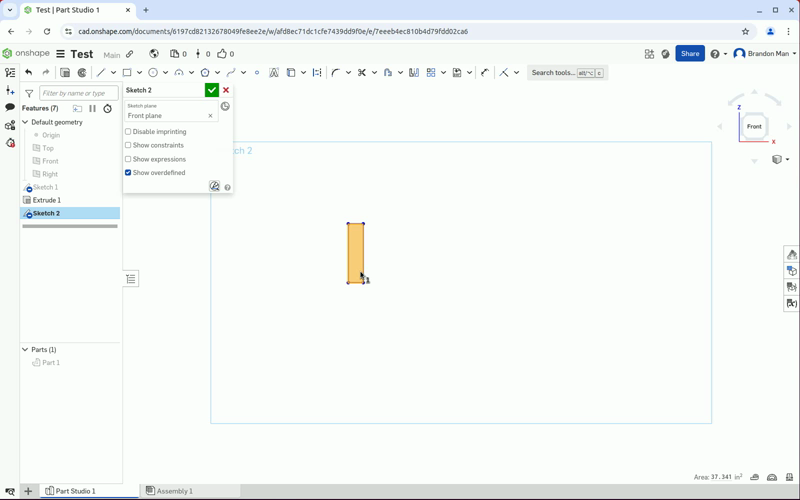
mouse_move(73, 352)
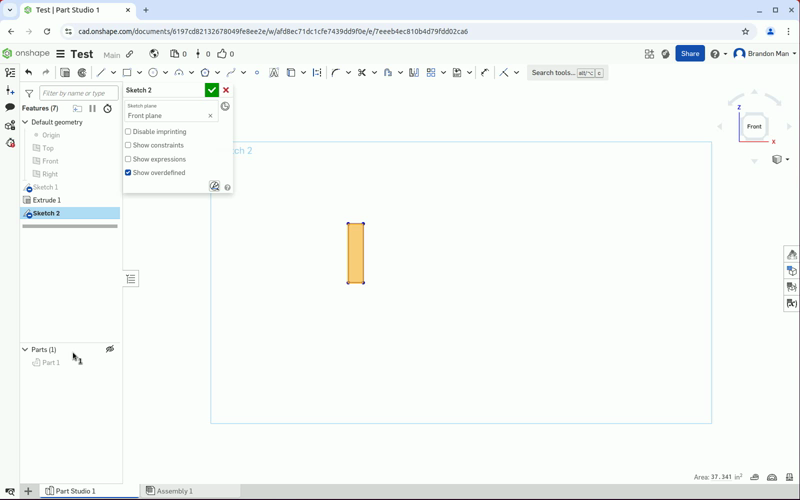
key(shift+y)
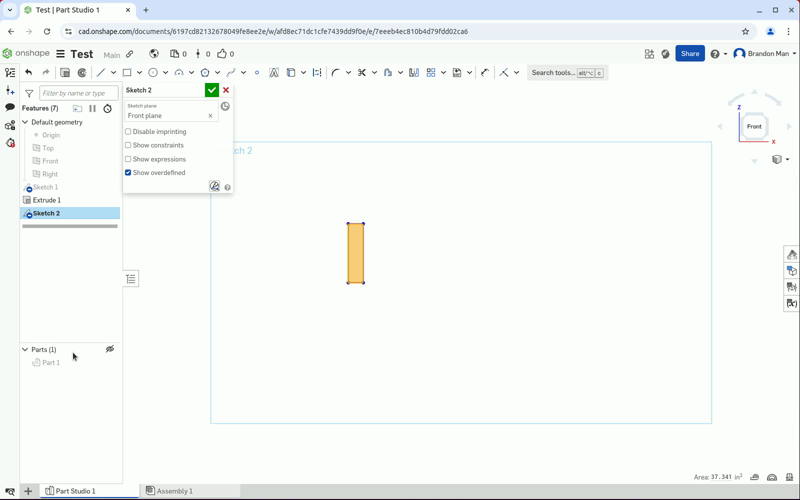
key(shift+e)
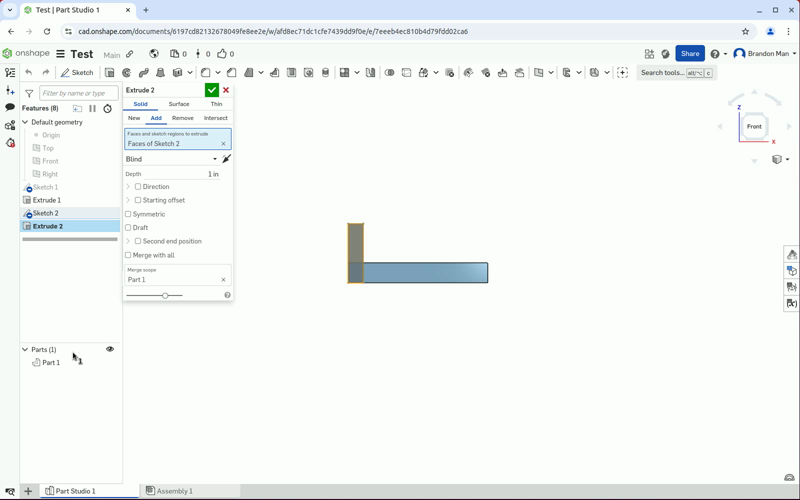
mouse_move(143, 106)
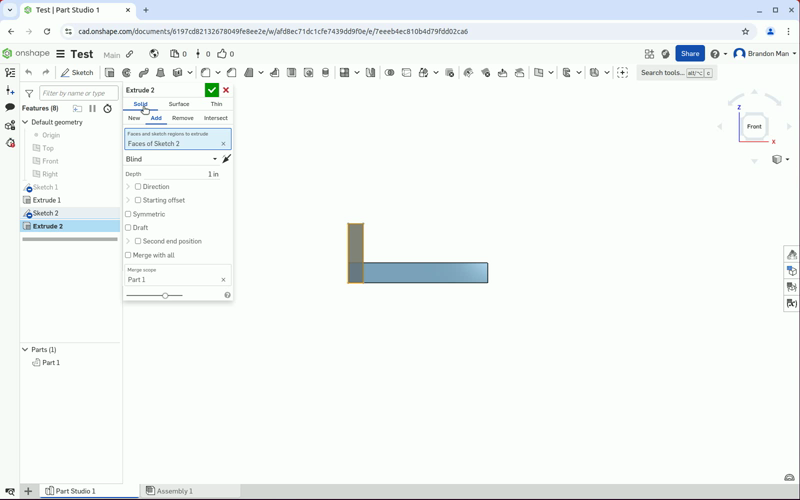
click(143, 106)
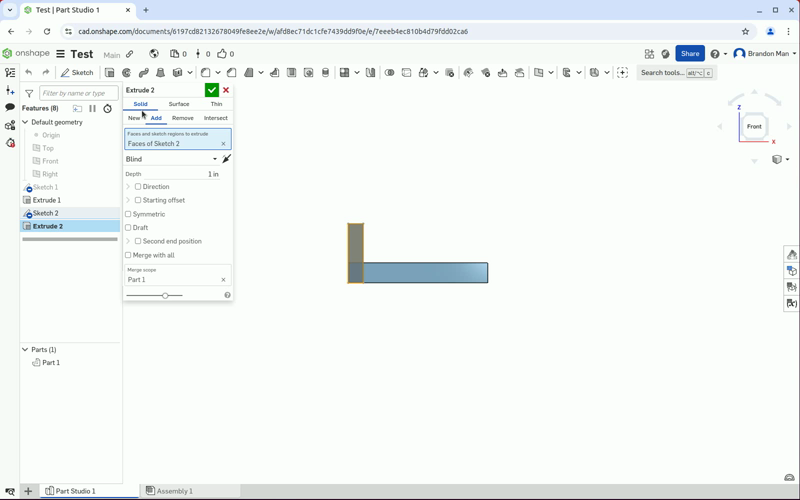
mouse_move(137, 120)
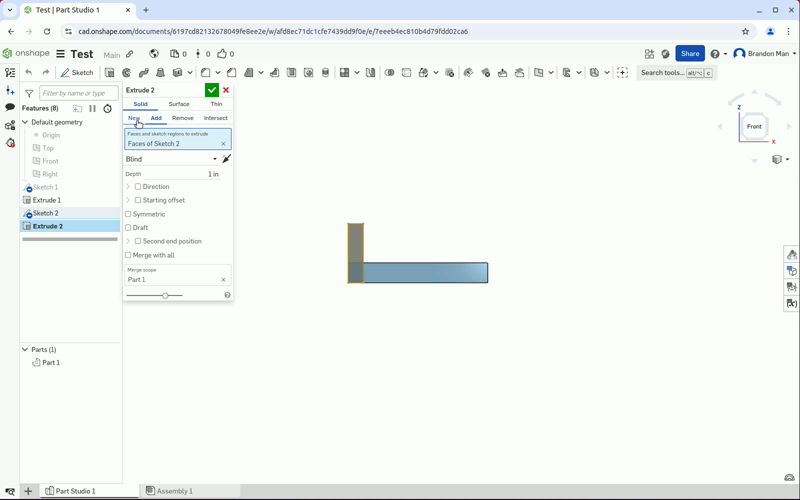
click(137, 120)
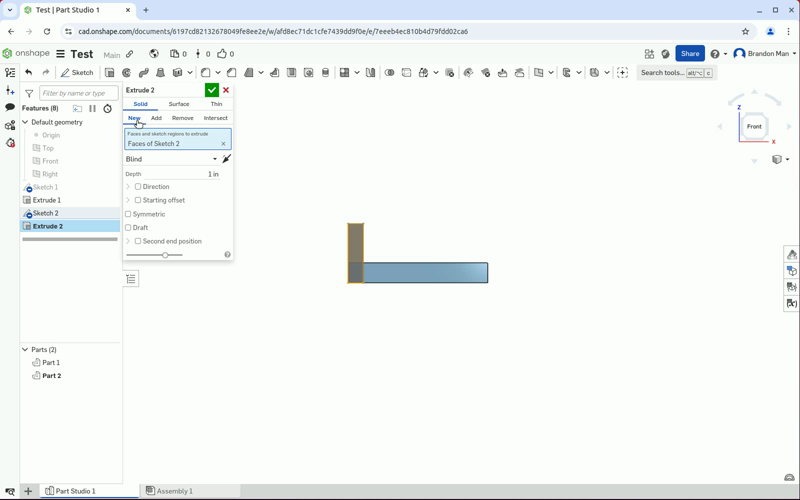
key(tab, 4)
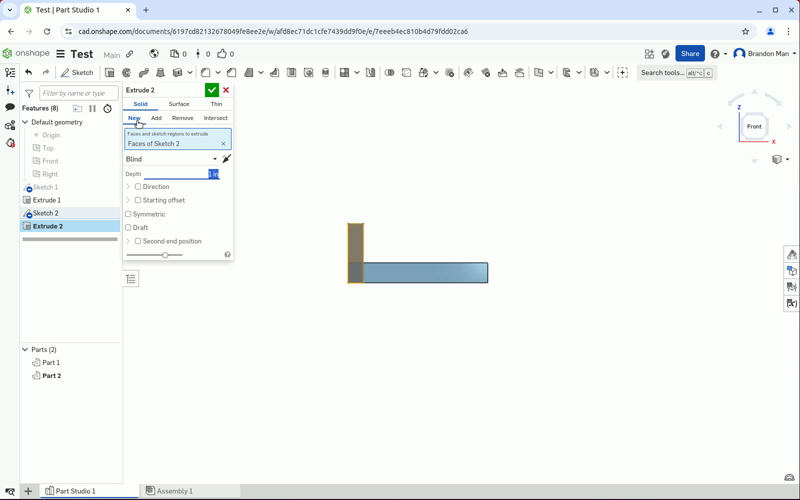
text(4.092)
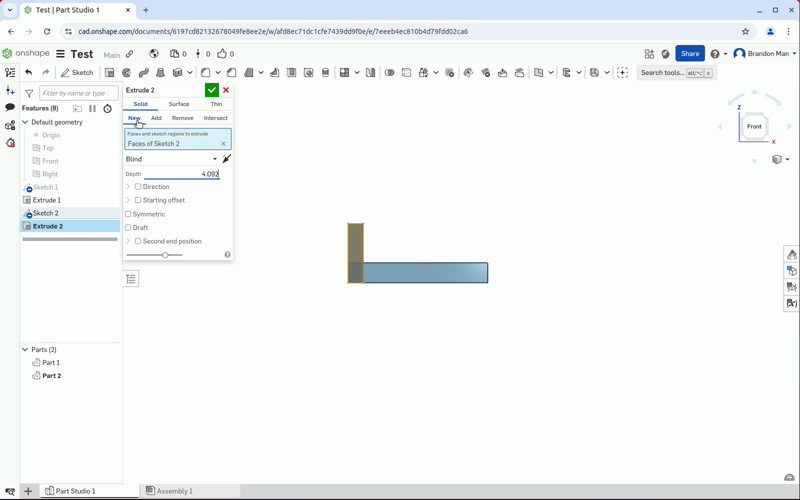
key(enter)
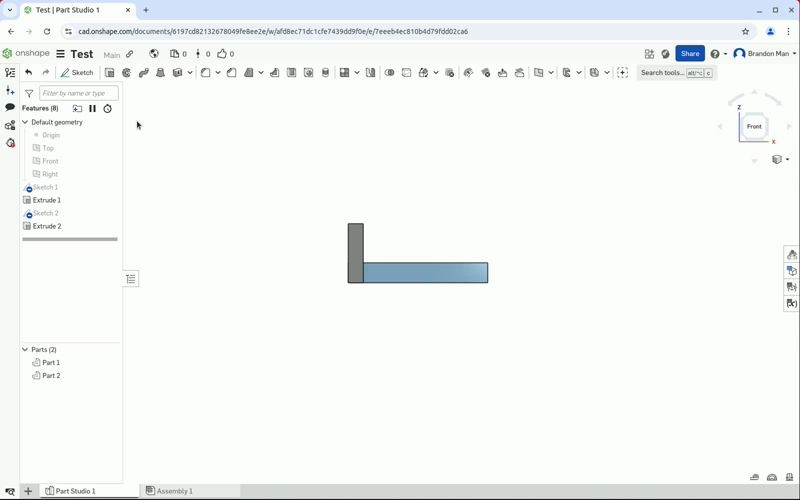
key(shift+h)
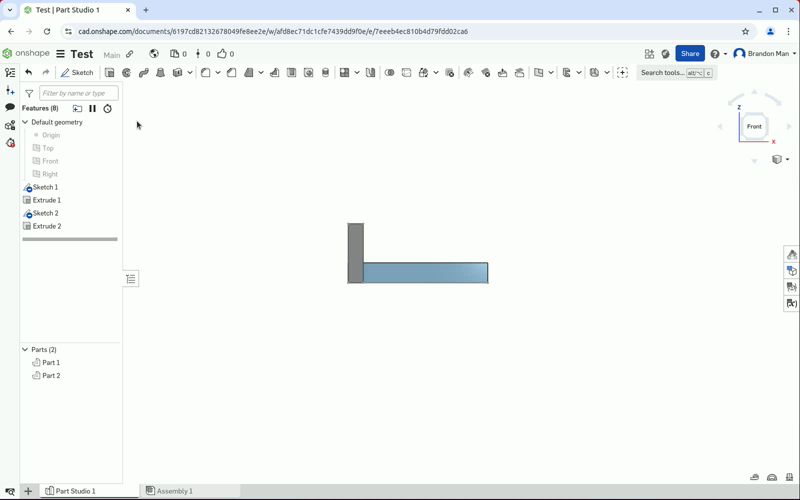
key(shift+h)
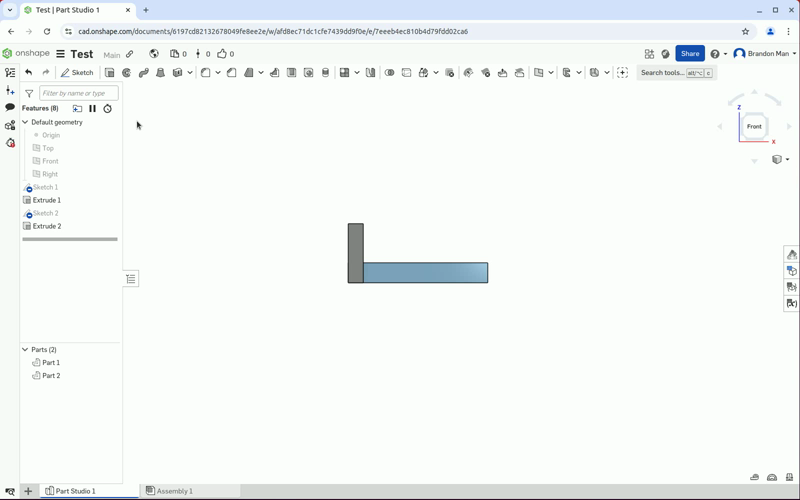
mouse_move(73, 189)
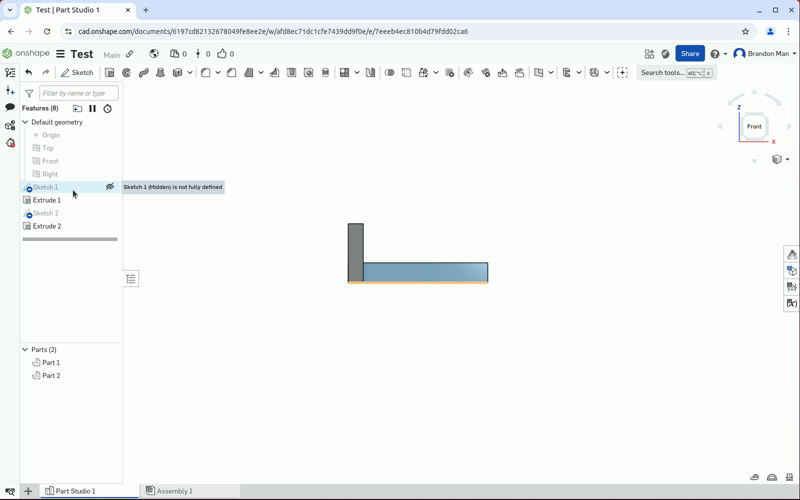
click(73, 189)
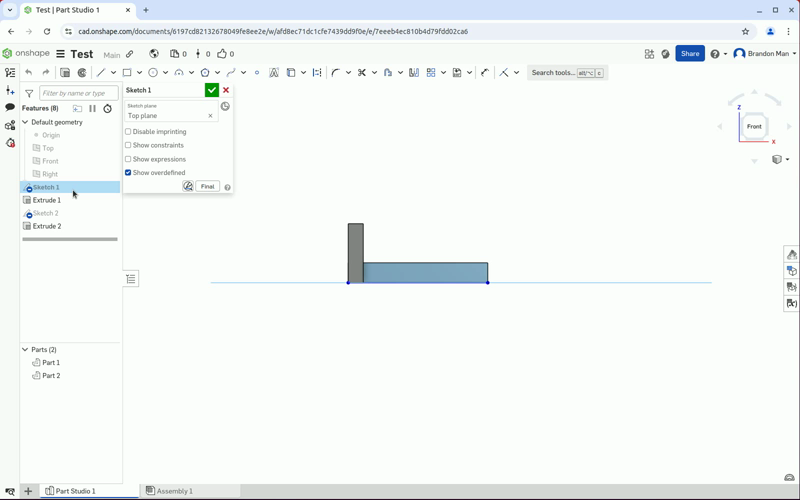
mouse_move(229, 92)
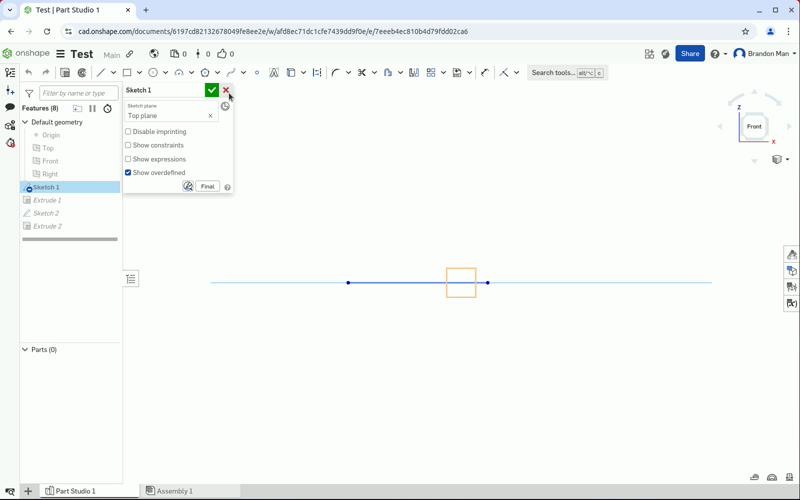
click(229, 92)
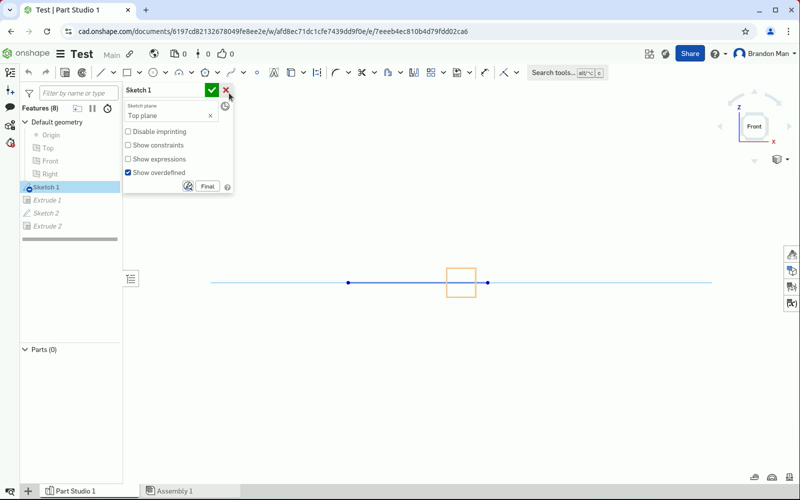
key(shift+s)
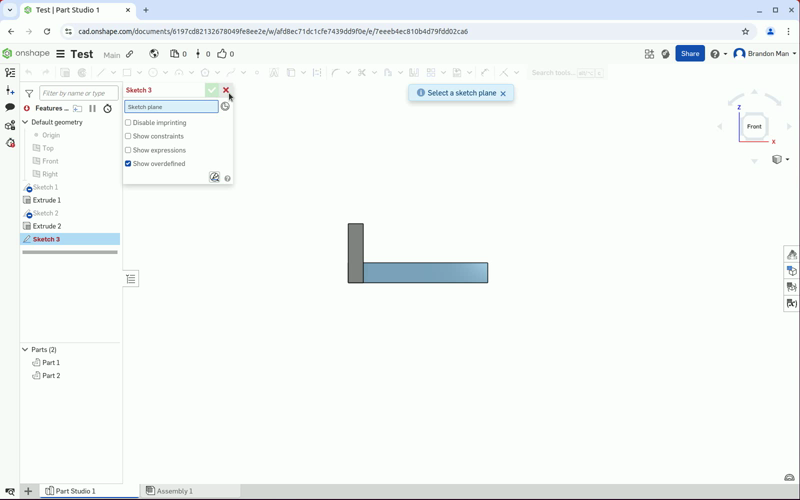
mouse_move(73, 163)
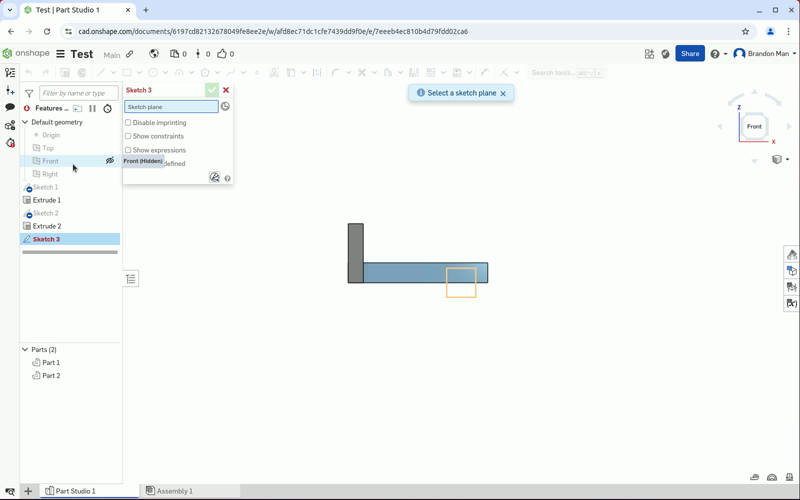
click(73, 163)
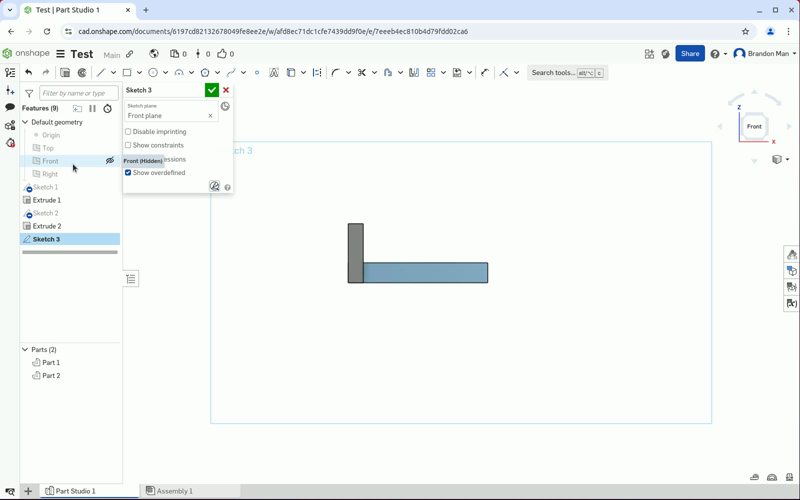
mouse_move(73, 352)
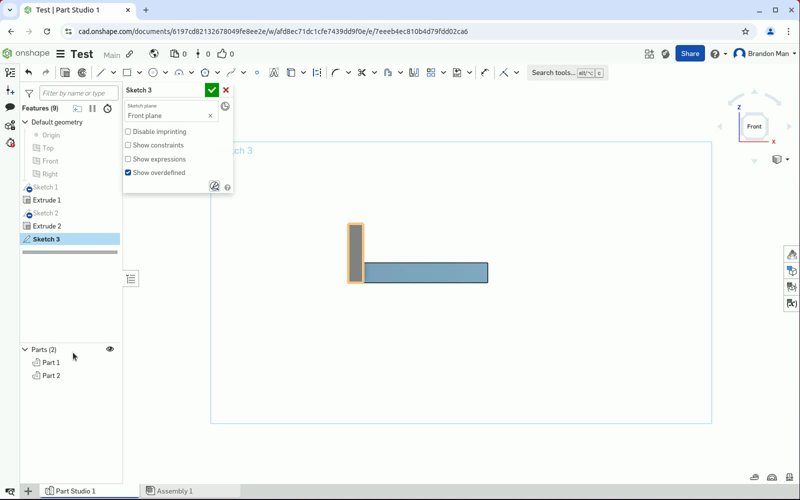
key(y)
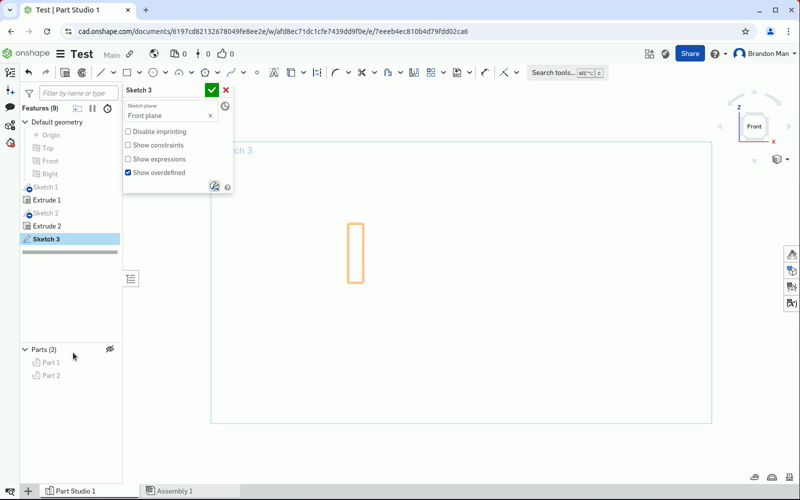
key(l)
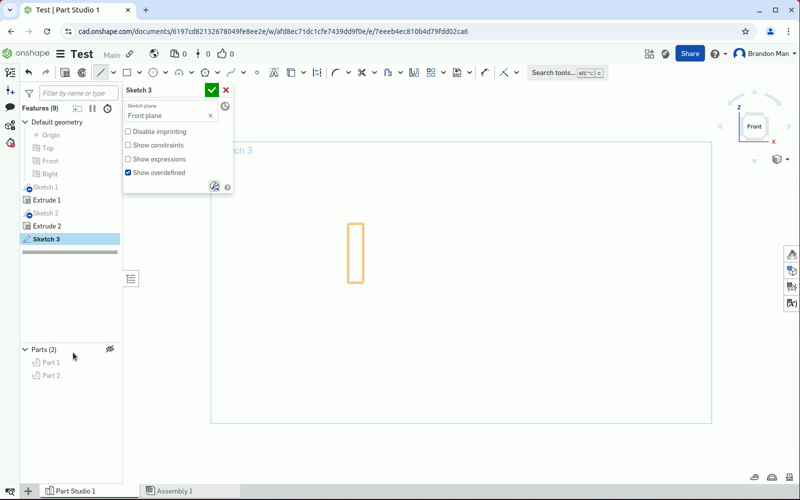
key_down(shift)
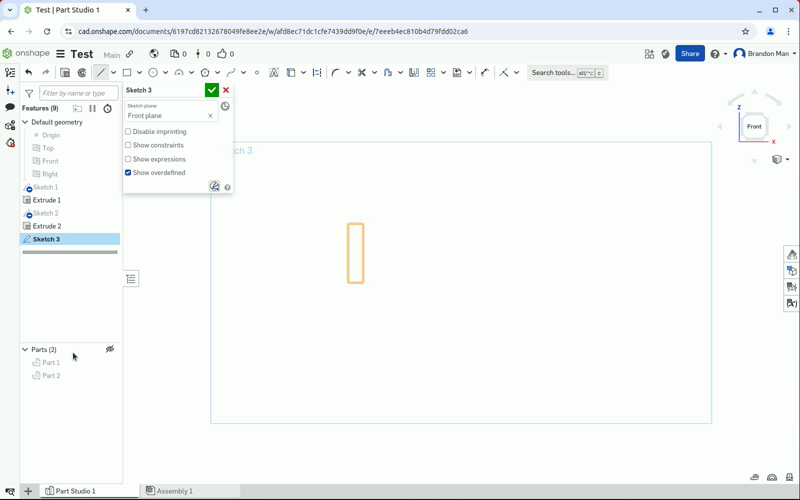
mouse_move(474, 282)
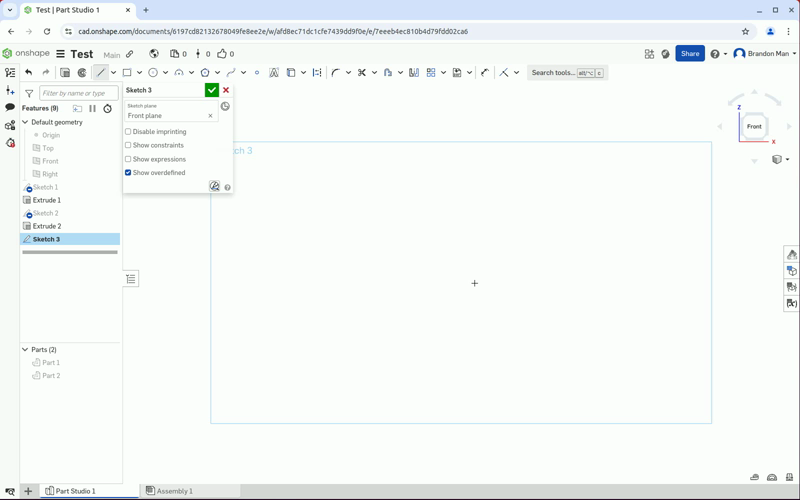
click(474, 282)
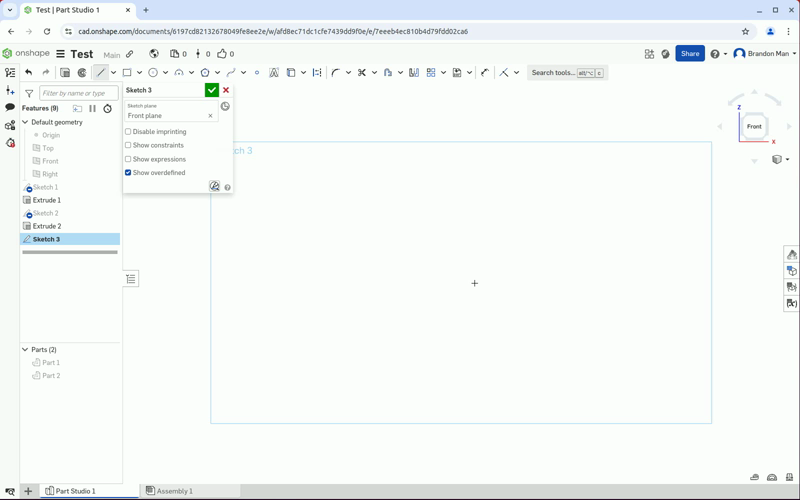
key_up(shift)
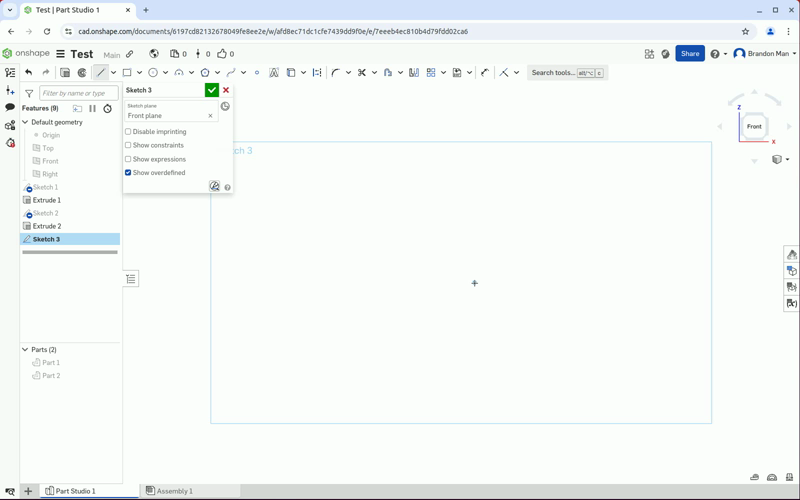
key_down(shift)
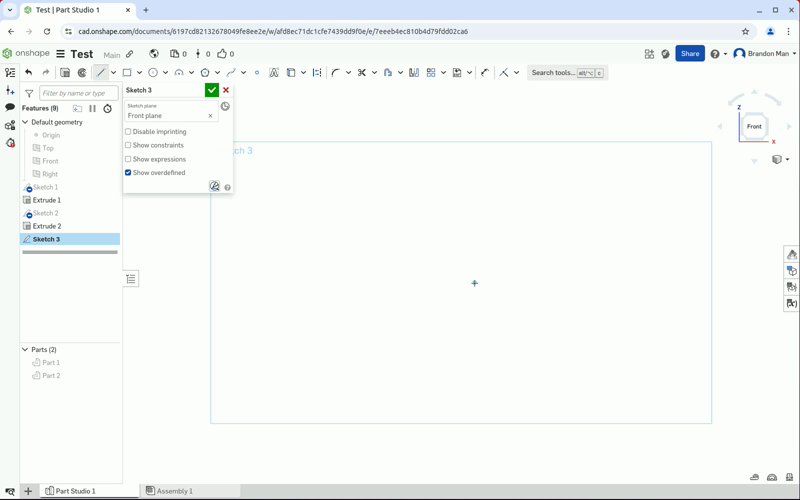
mouse_move(504, 282)
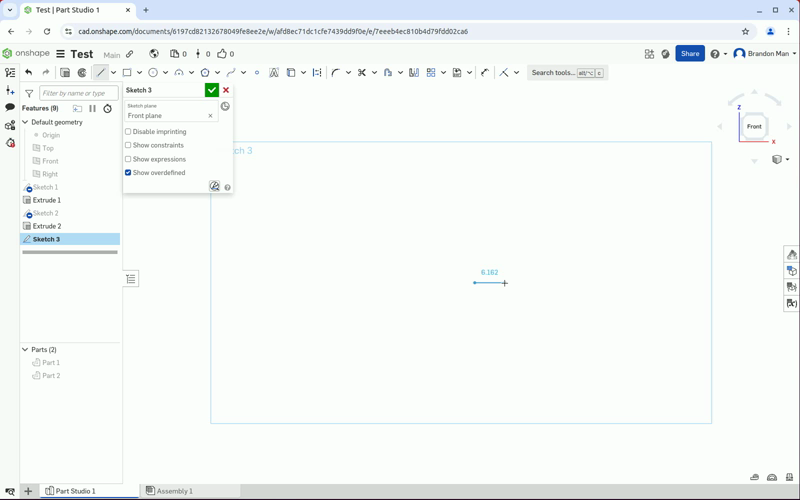
mouse_move(487, 282)
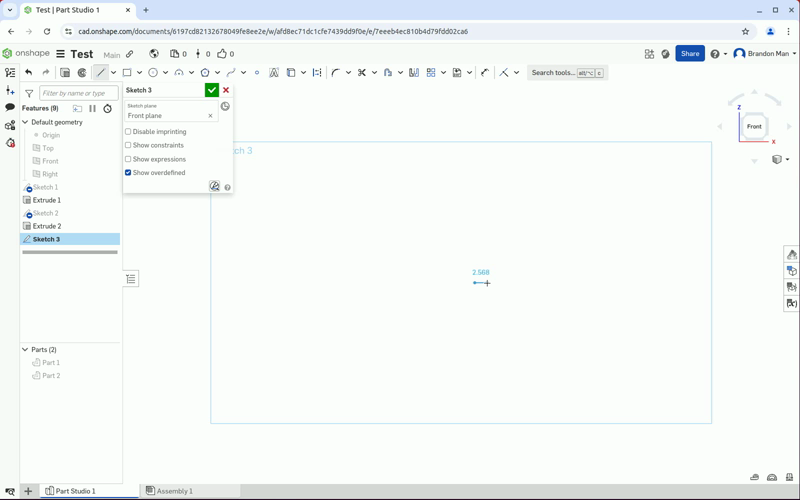
click(487, 282)
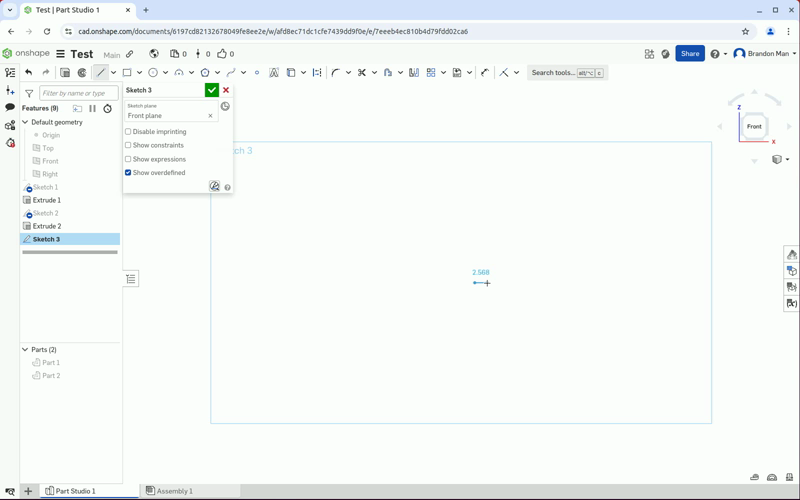
key_up(shift)
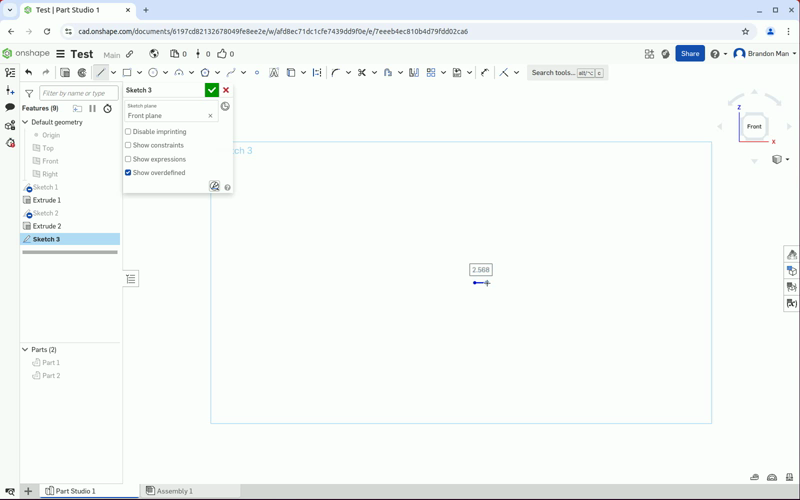
key_down(shift)
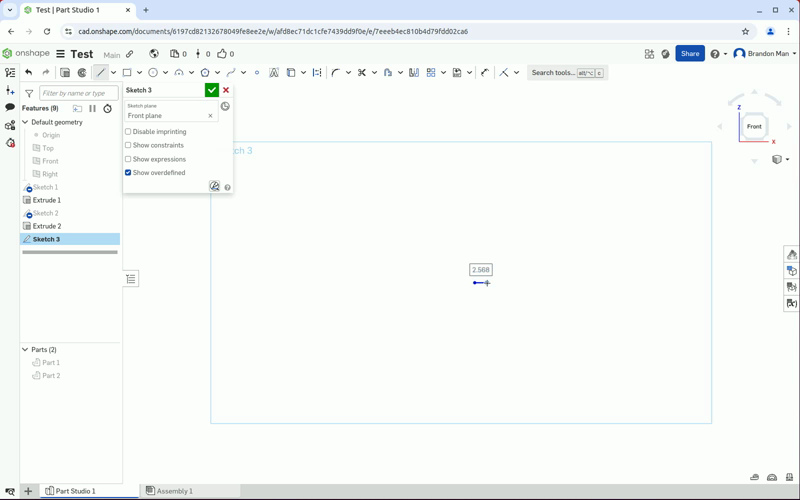
mouse_move(487, 221)
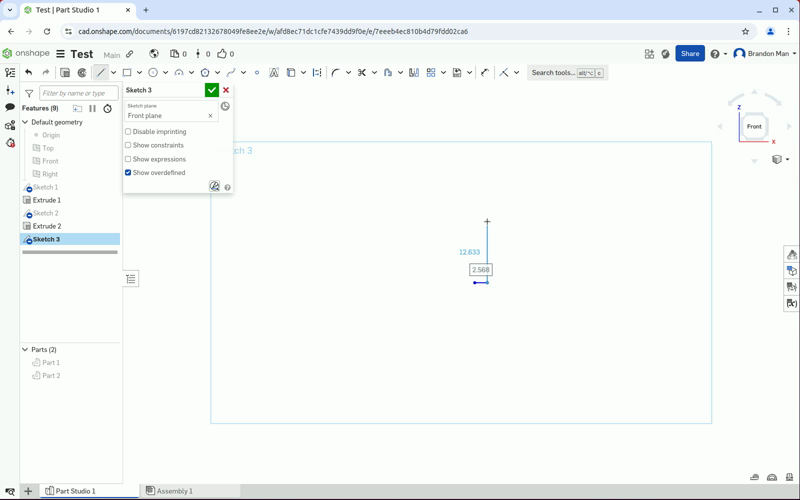
click(487, 221)
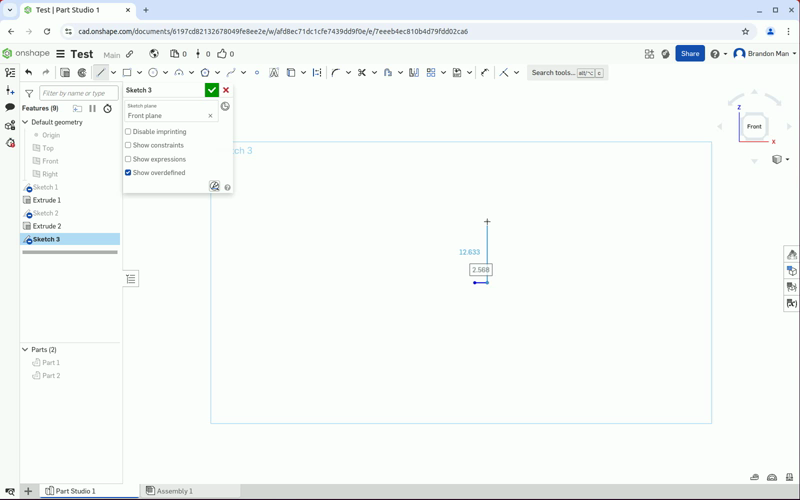
key_up(shift)
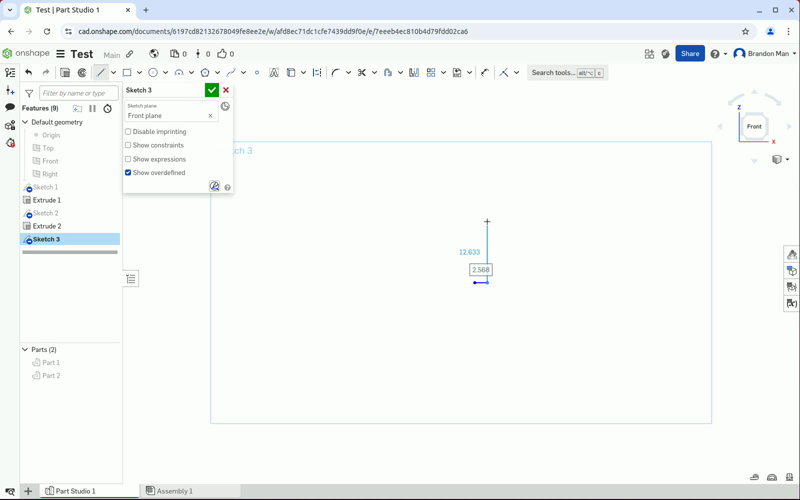
key_down(shift)
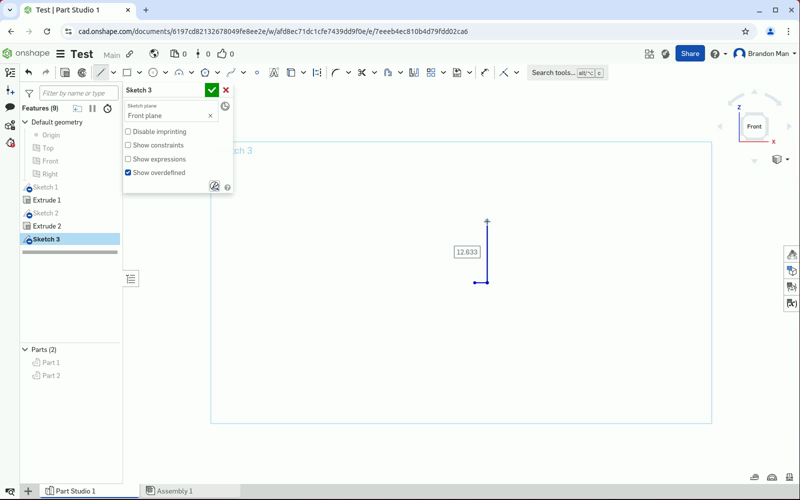
mouse_move(517, 221)
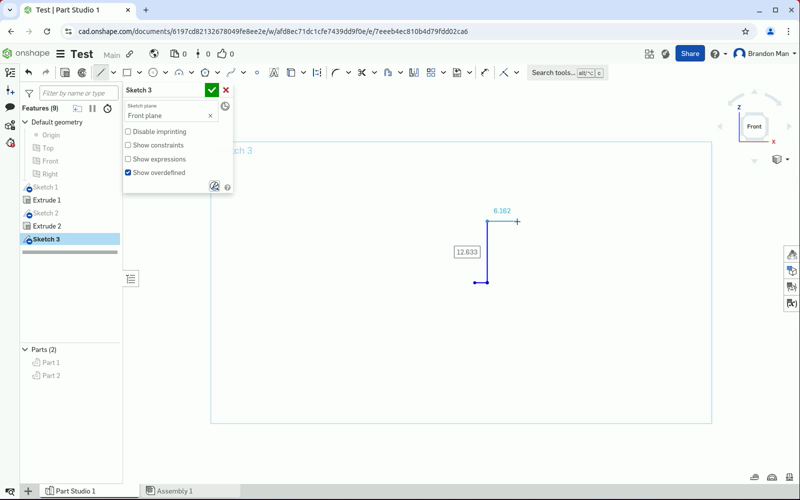
mouse_move(474, 221)
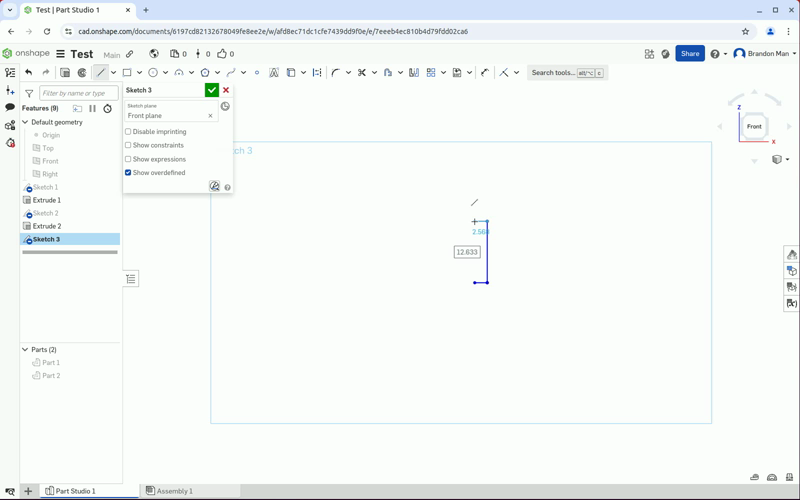
click(474, 221)
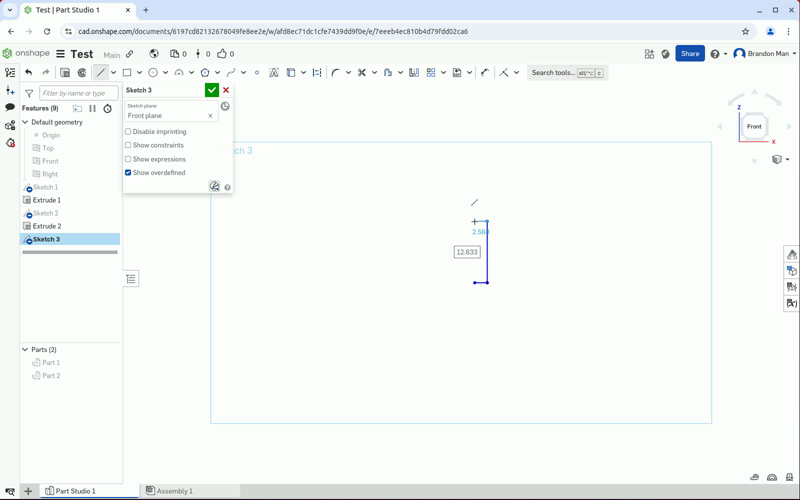
key_up(shift)
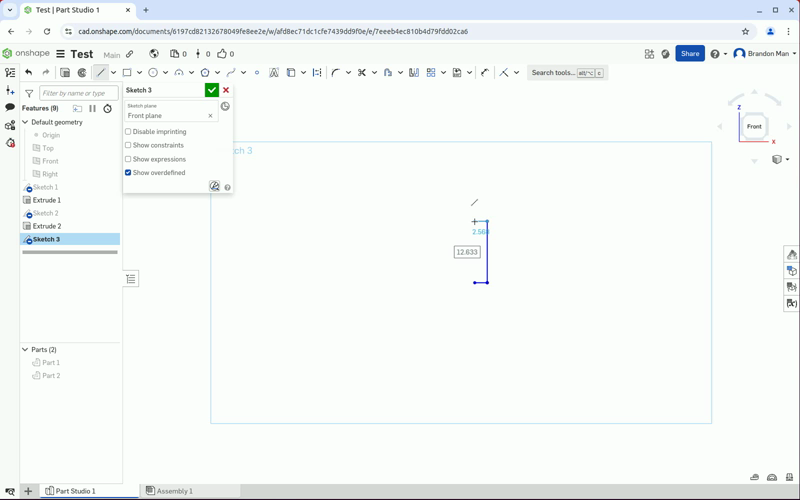
key_down(shift)
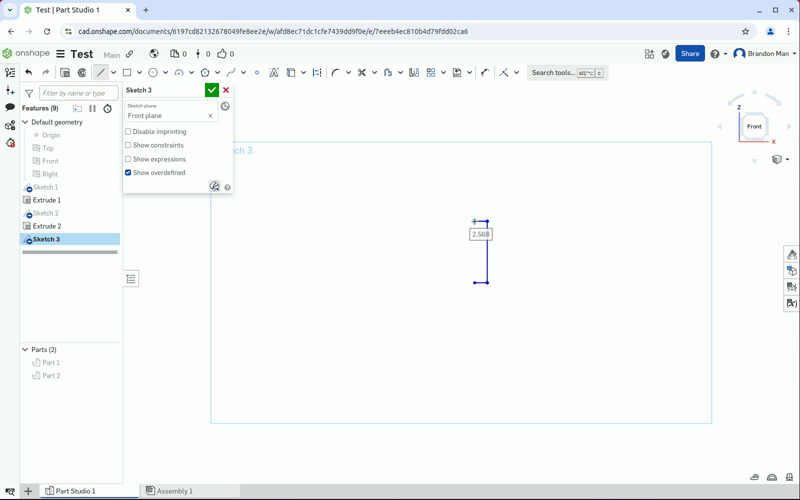
mouse_move(474, 282)
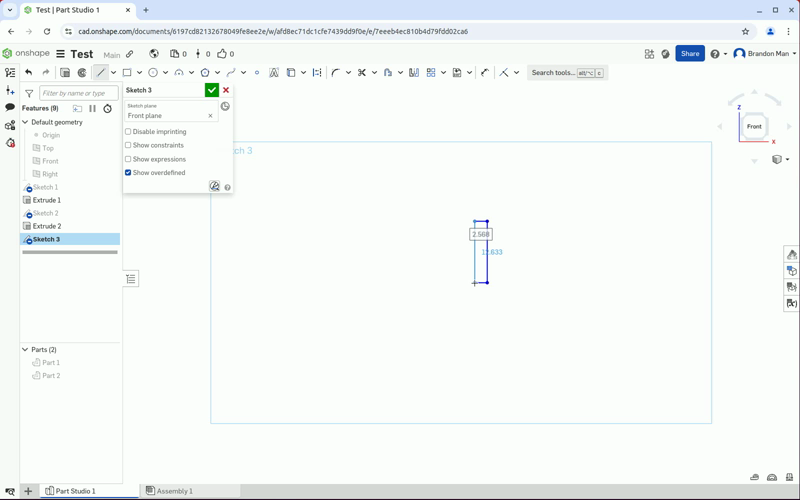
key_up(shift)
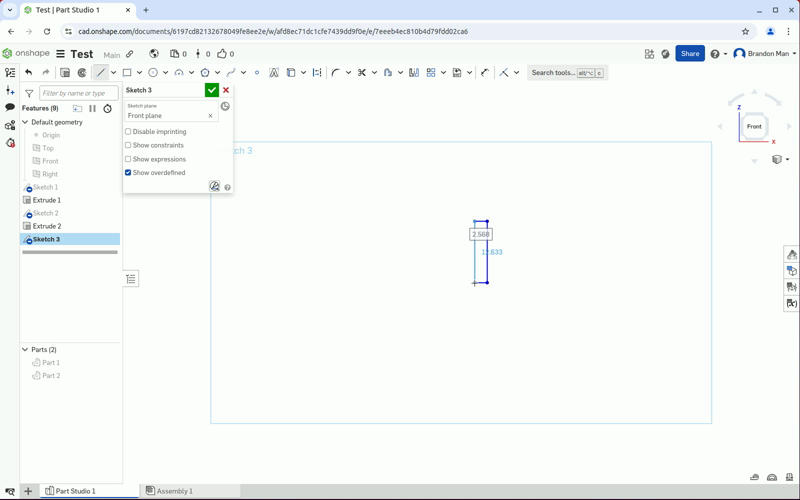
click(474, 282)
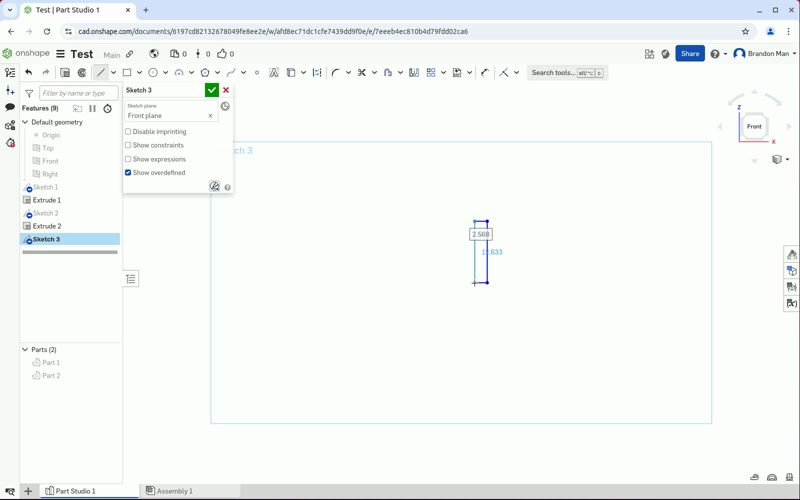
key(esc)
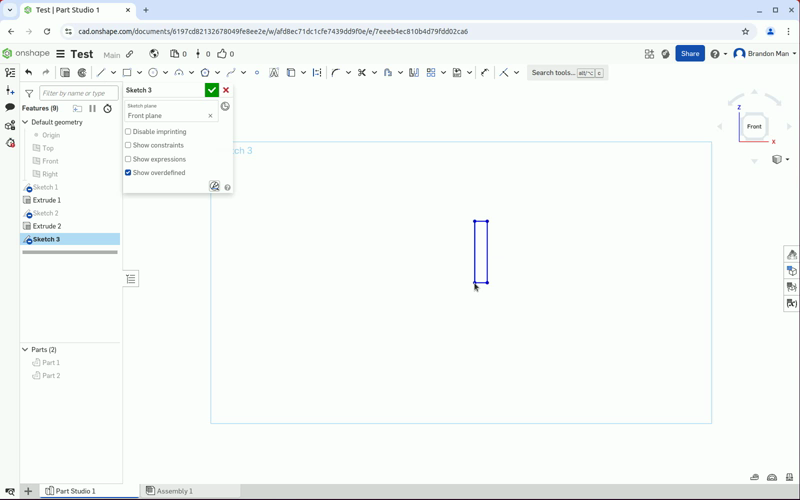
mouse_move(482, 276)
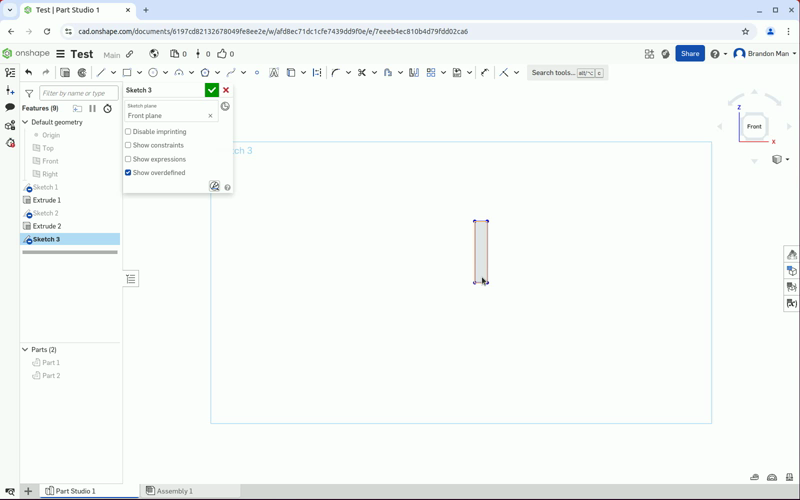
scroll(6)
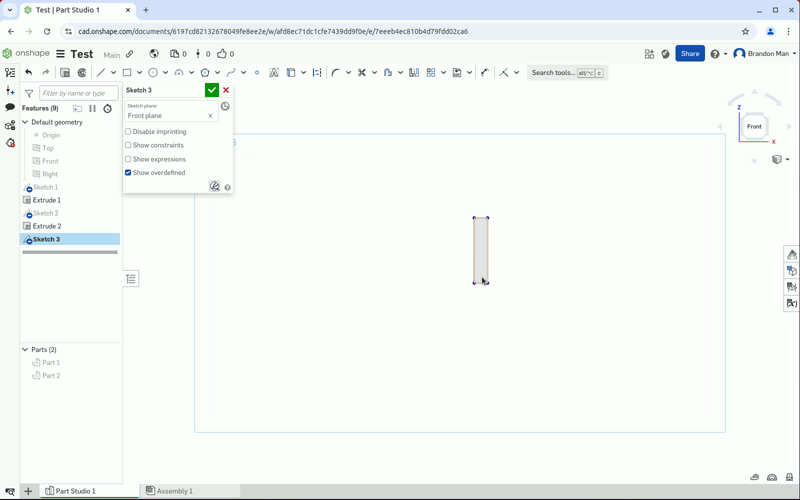
scroll(6)
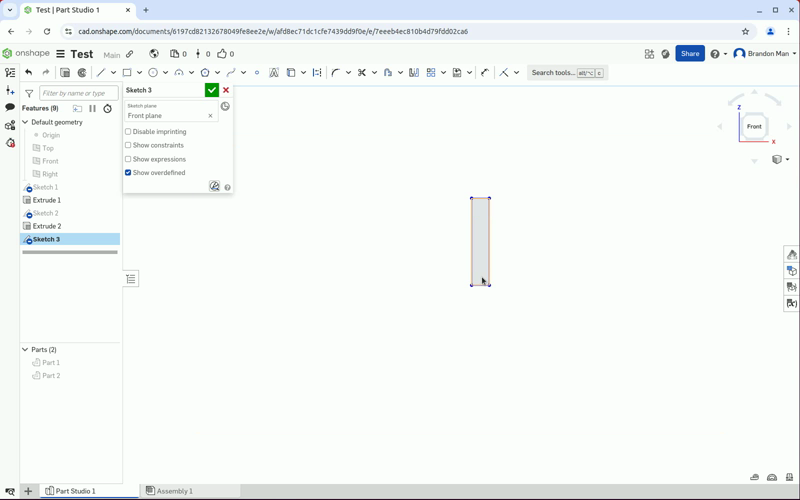
scroll(6)
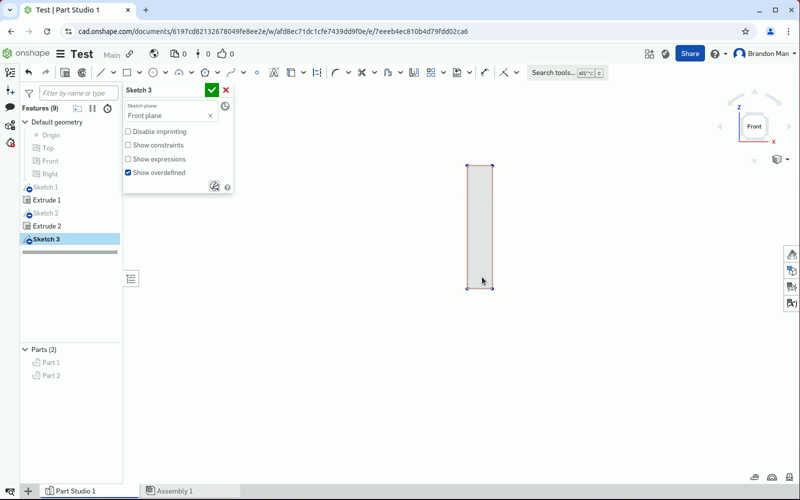
scroll(6)
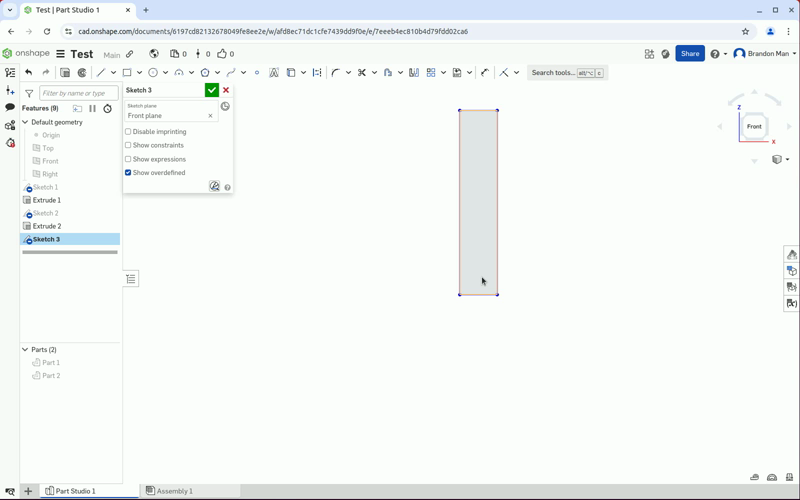
scroll(6)
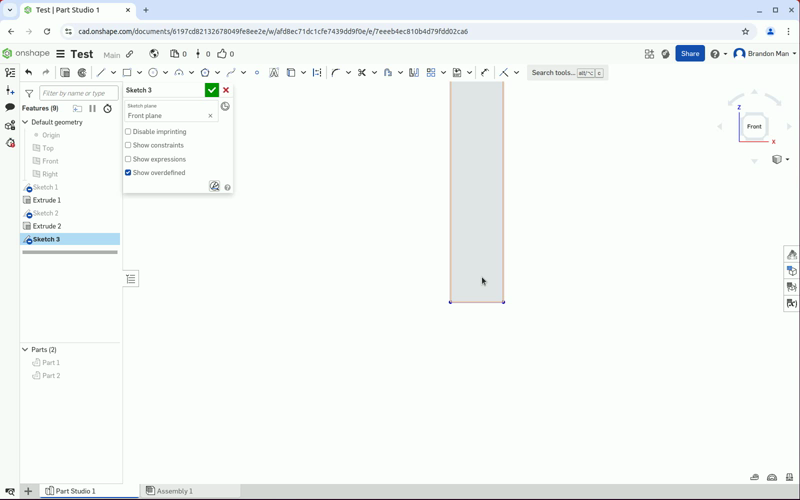
scroll(6)
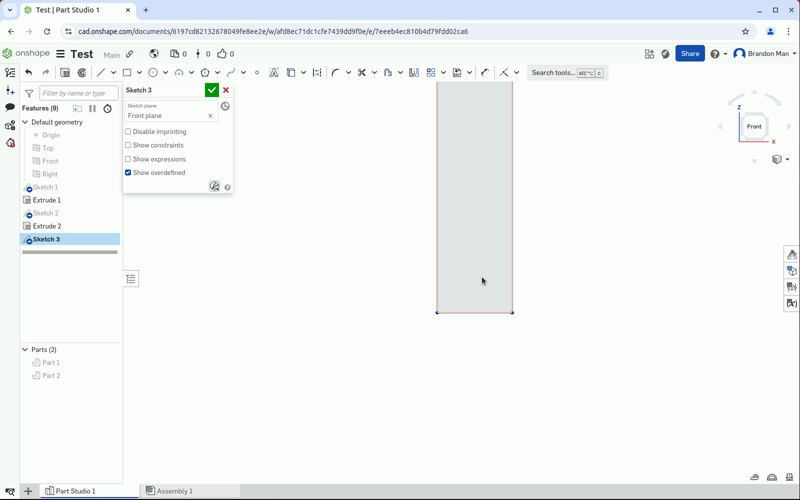
scroll(6)
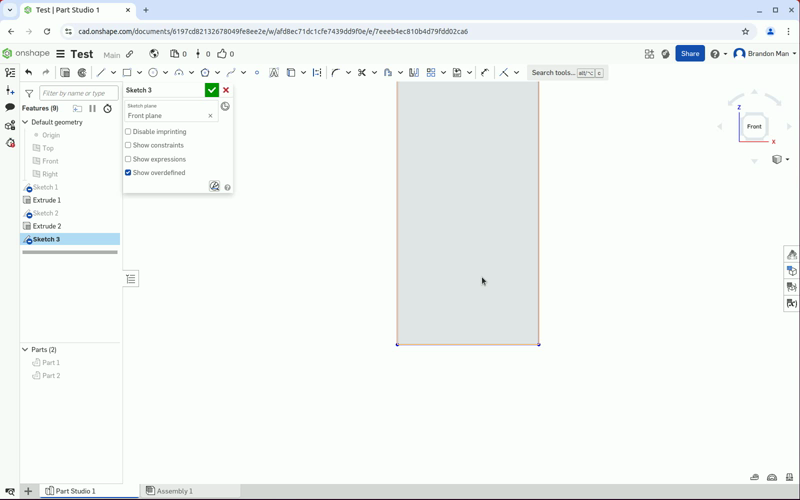
click(482, 276)
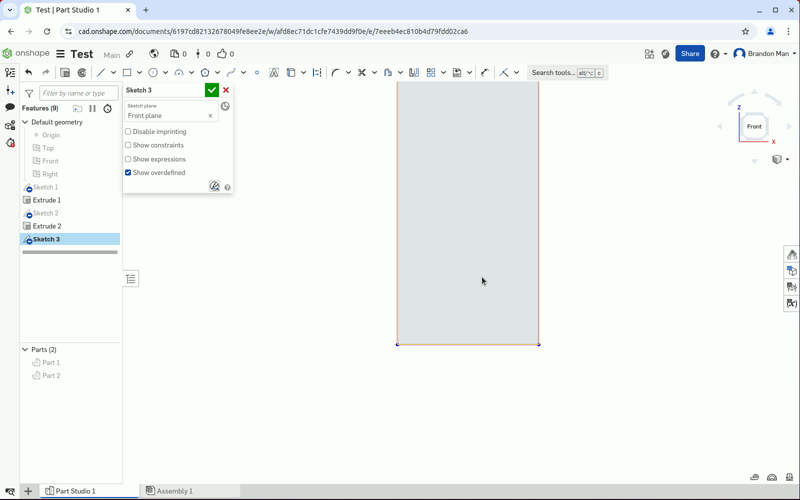
scroll(-6)
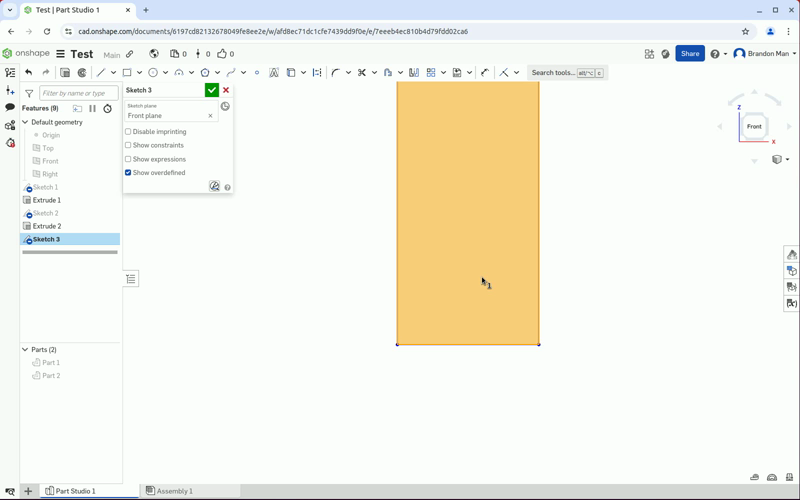
scroll(-6)
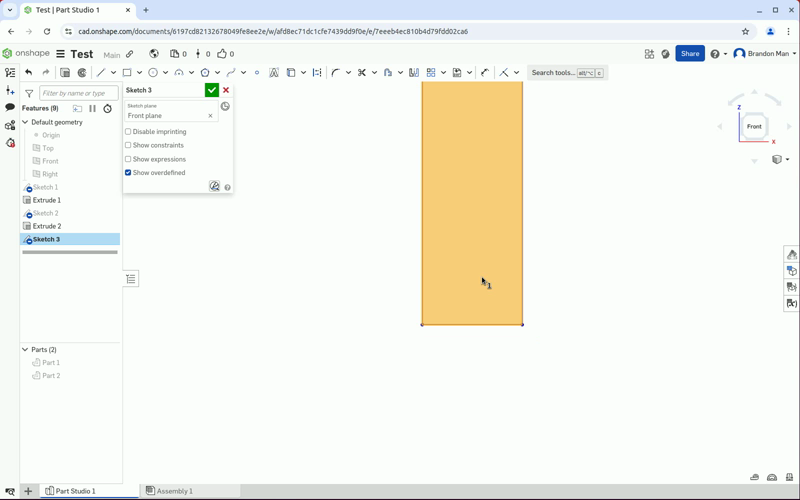
scroll(-6)
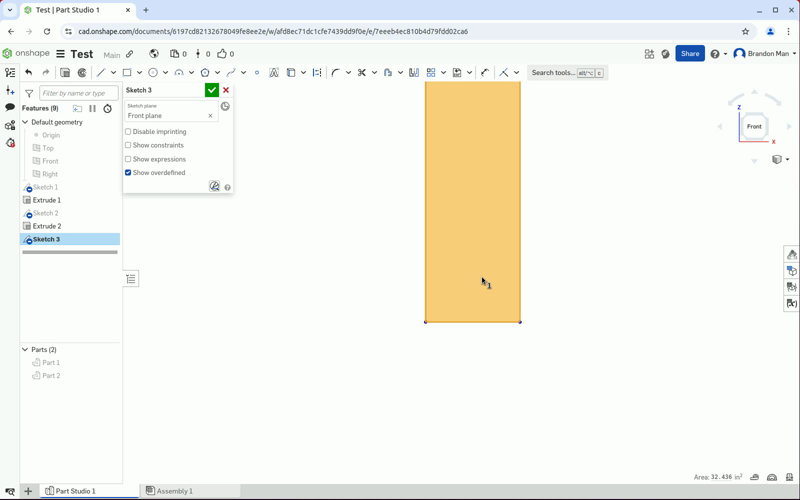
scroll(-6)
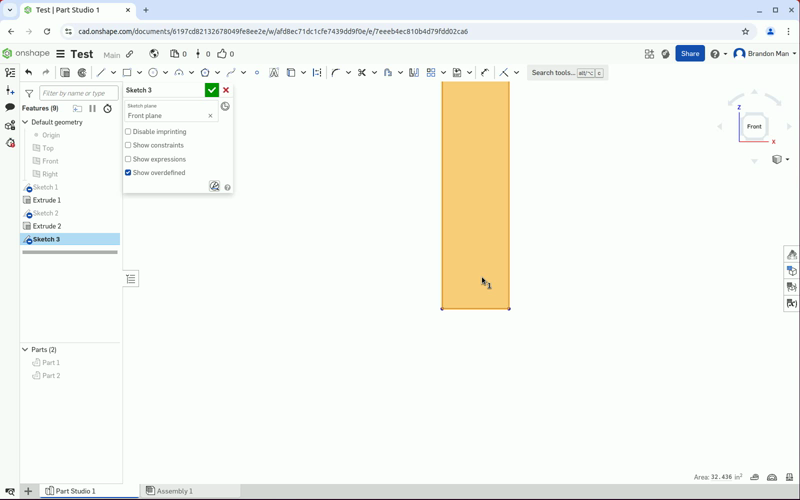
scroll(-6)
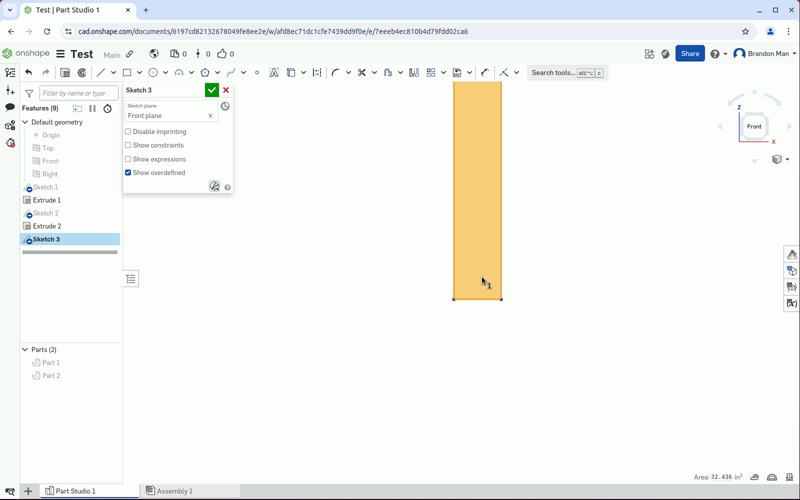
scroll(-6)
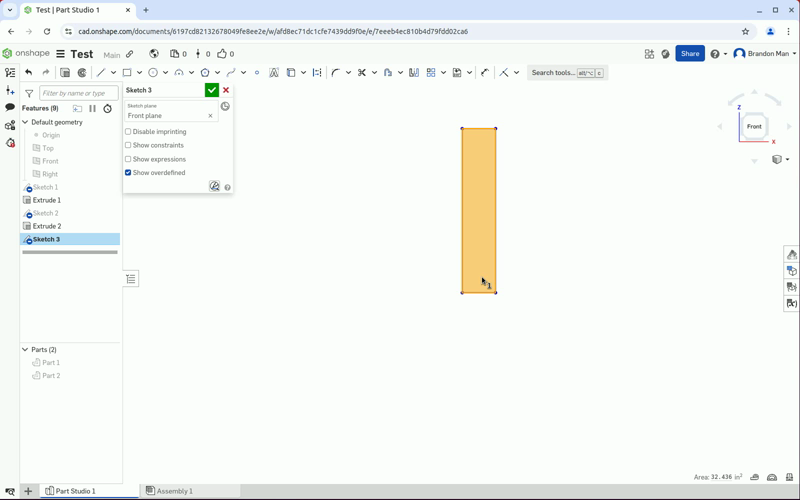
scroll(-6)
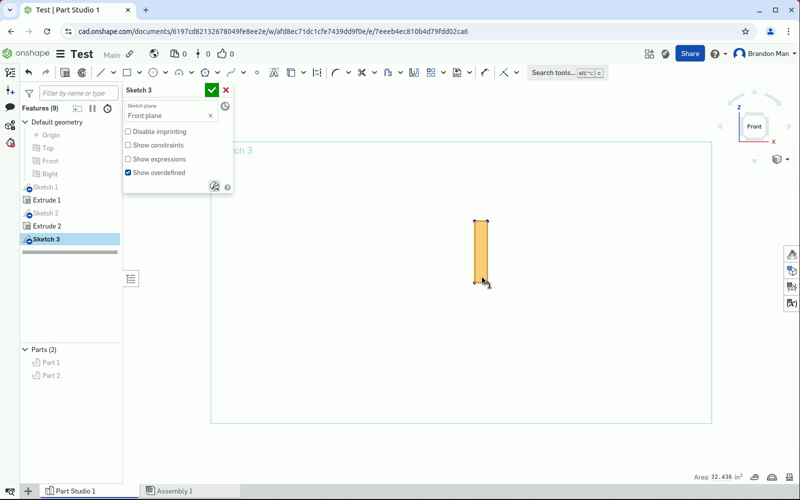
mouse_move(73, 352)
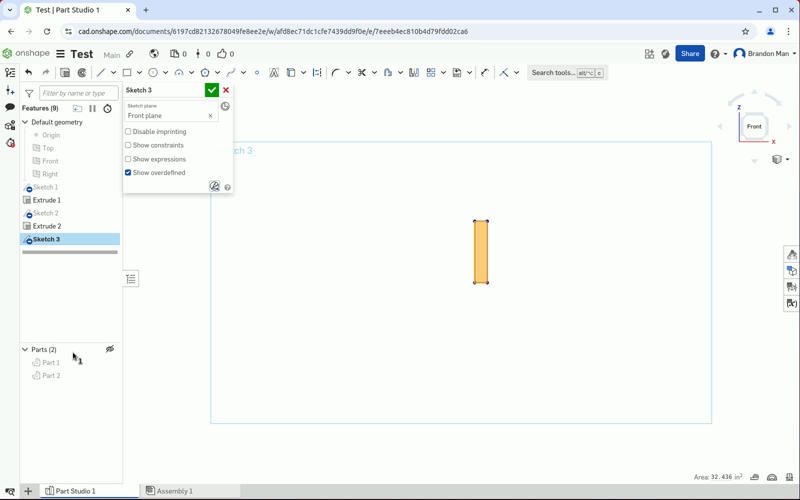
key(shift+y)
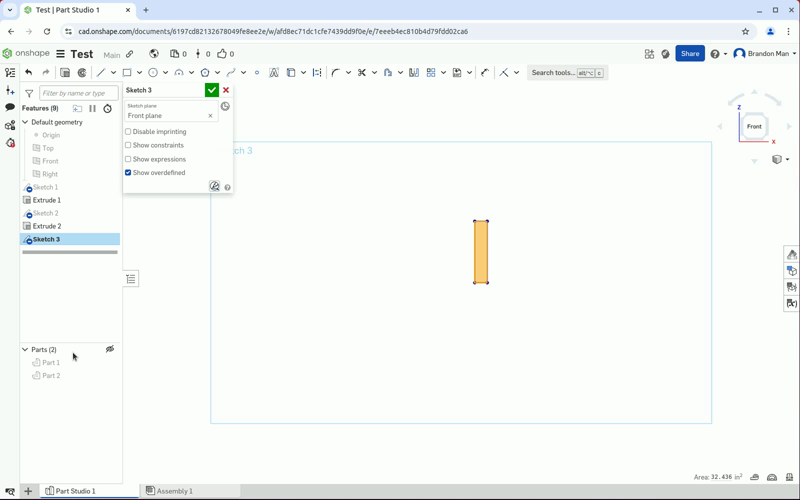
key(shift+e)
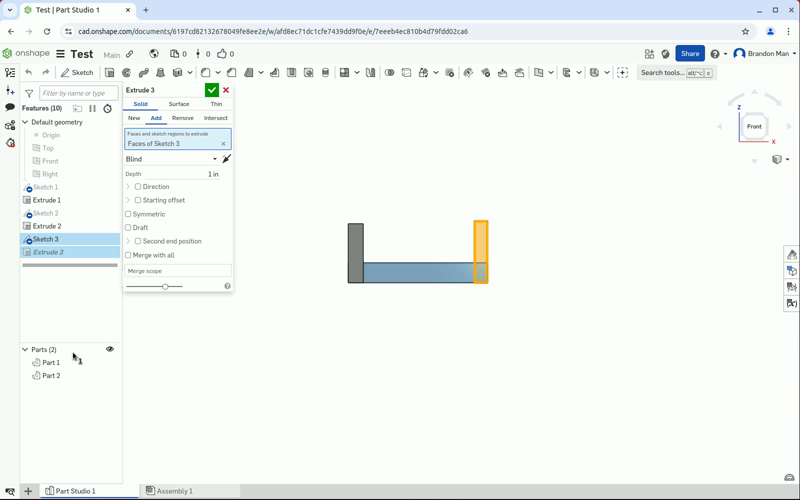
mouse_move(143, 106)
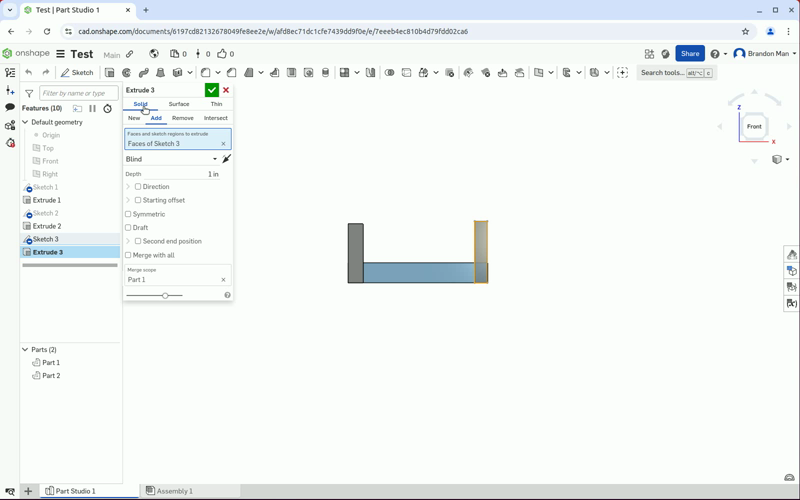
click(143, 106)
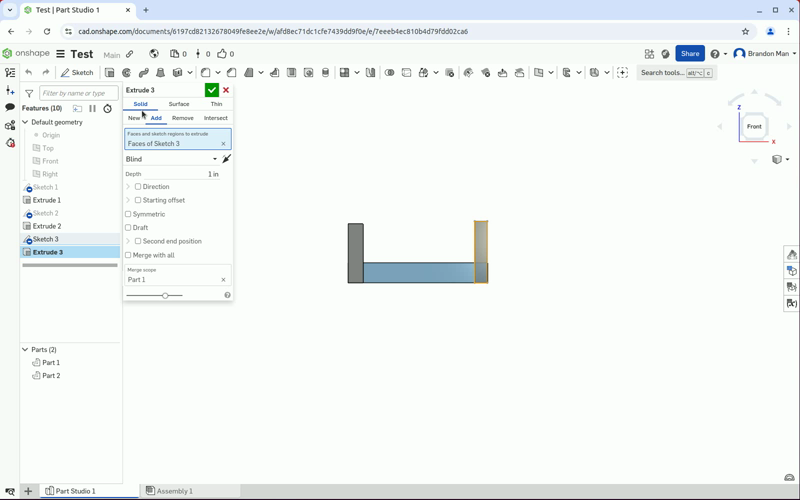
mouse_move(137, 120)
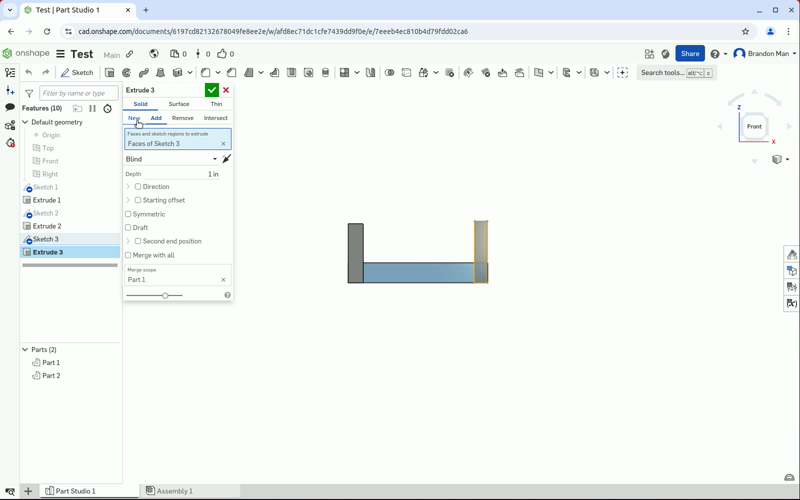
click(137, 120)
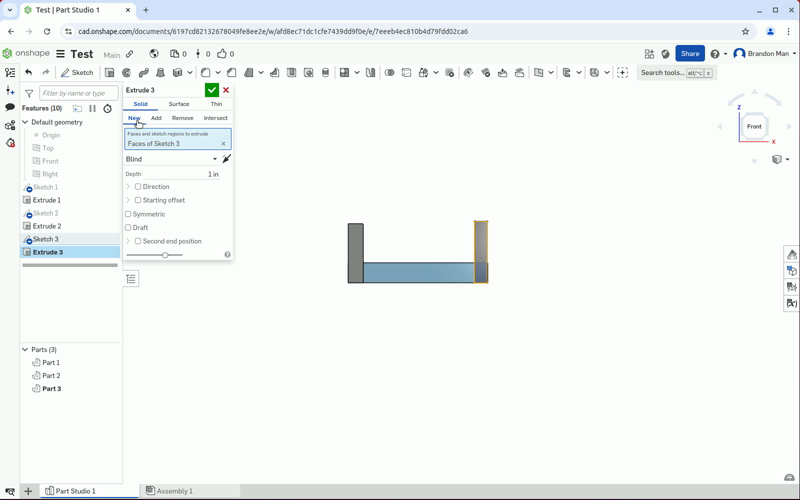
key(tab, 4)
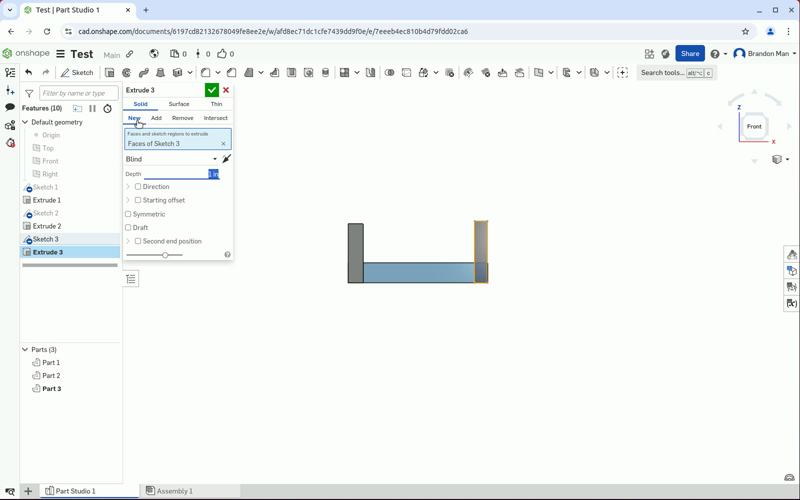
text(4.092)
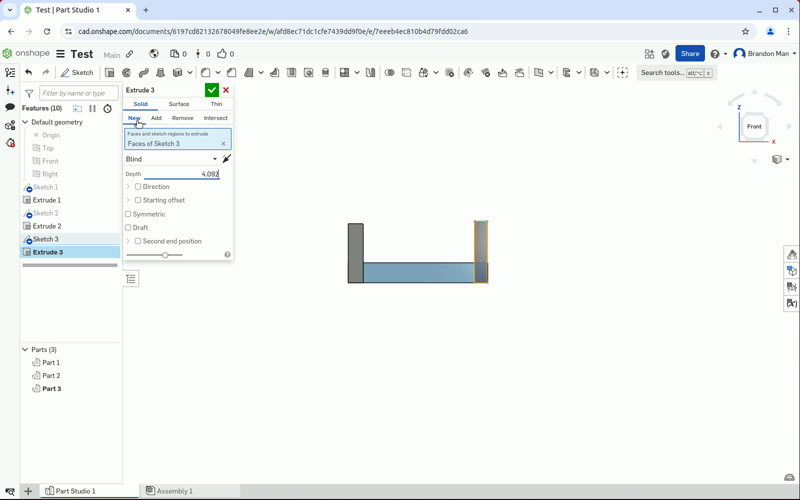
key(enter)
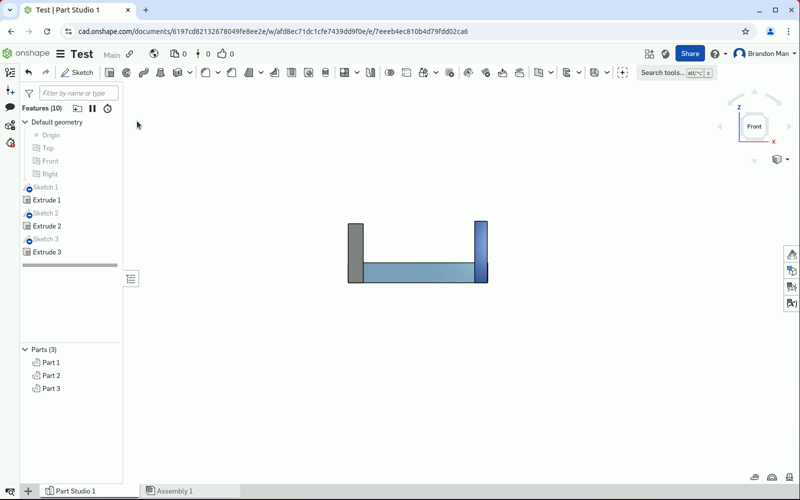
key(shift+h)
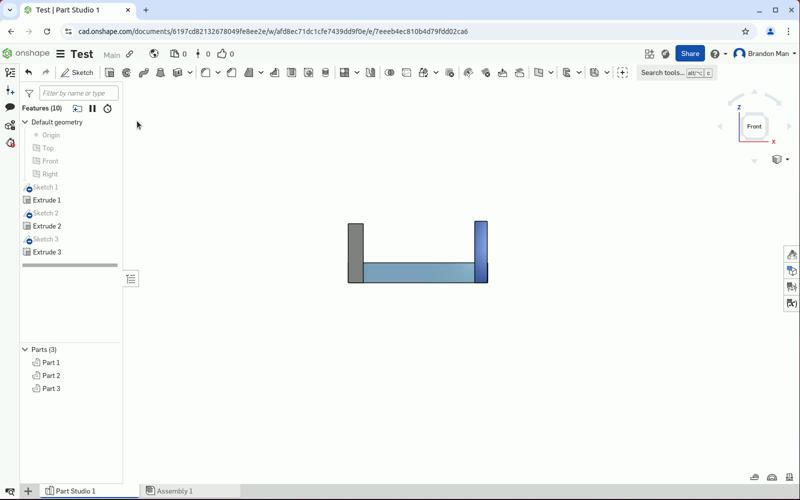
key(shift+h)
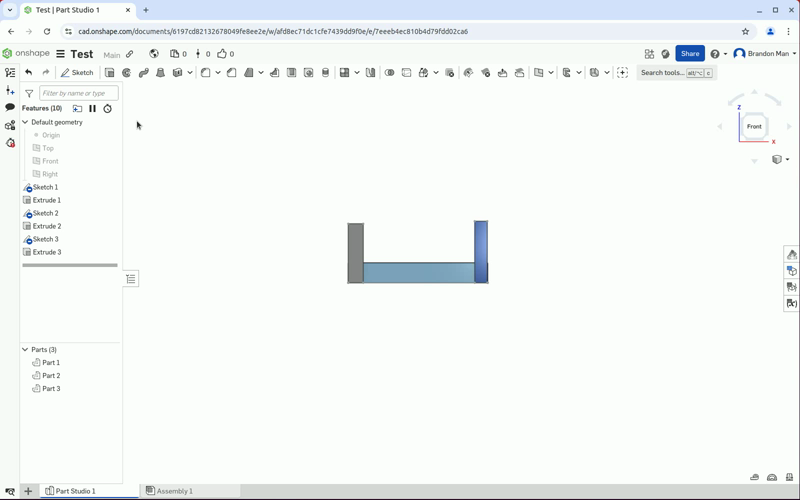
key(shift+7)
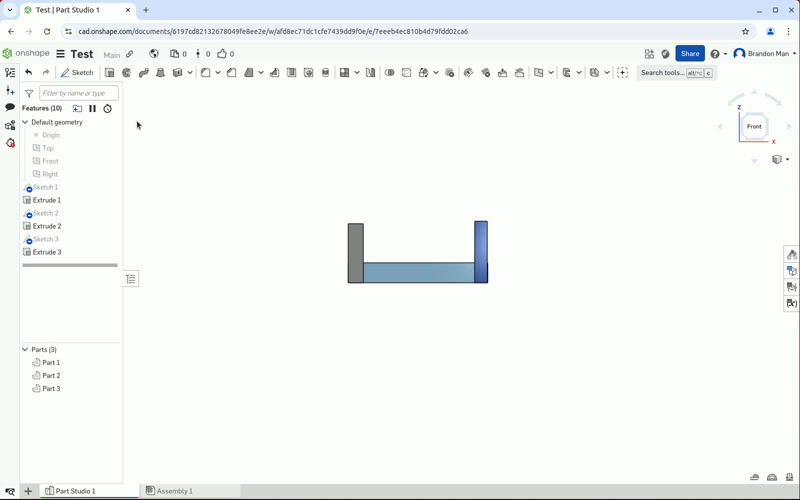
key(left, 2)
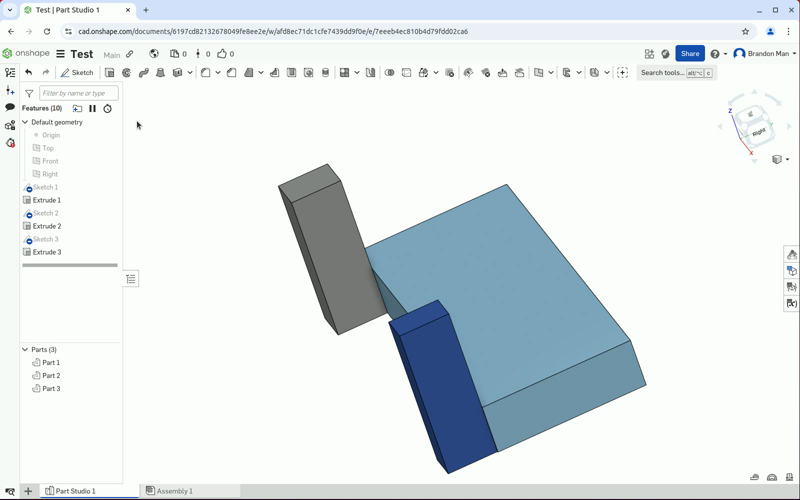
key(down, 2)
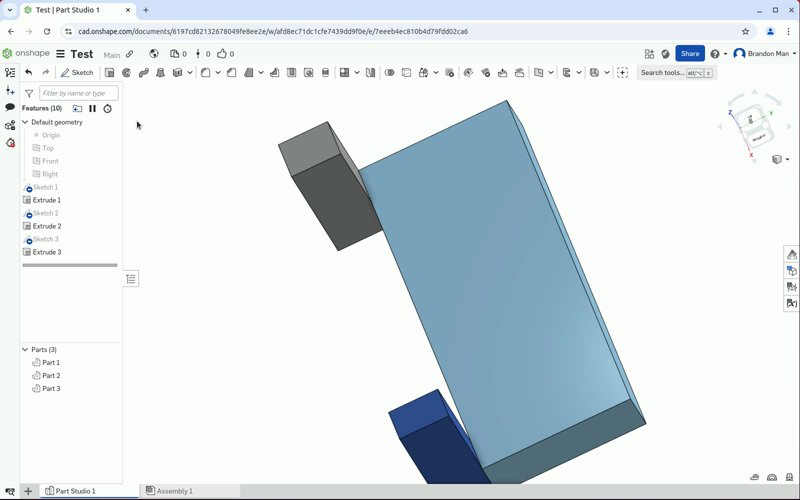
key(up, 2)
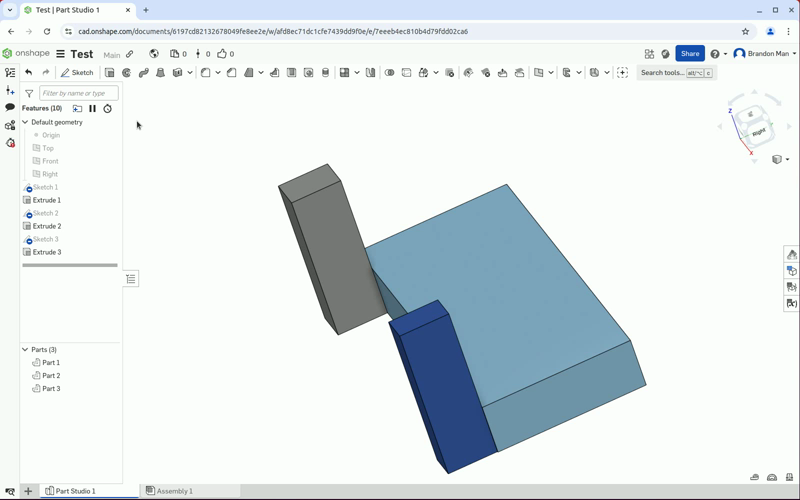
key(right, 2)
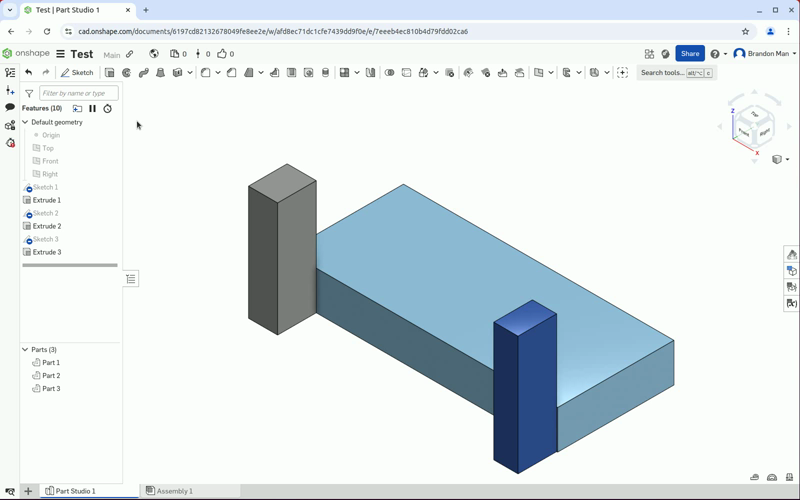
mouse_move(73, 189)
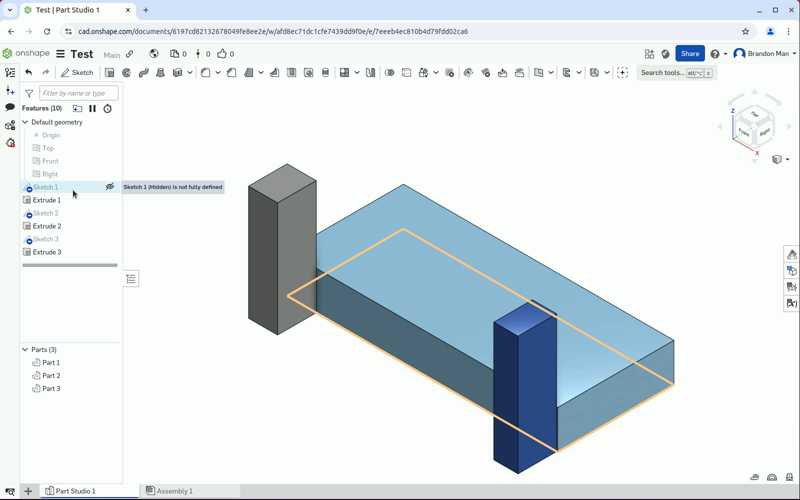
click(73, 189)